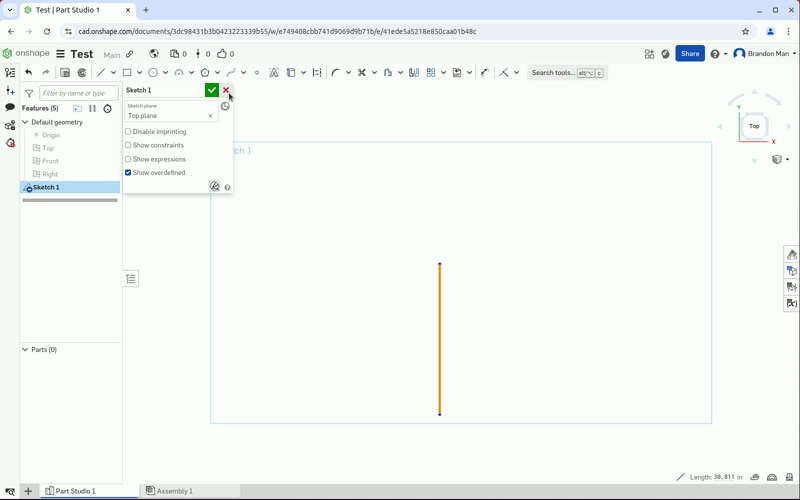
key(shift+h)
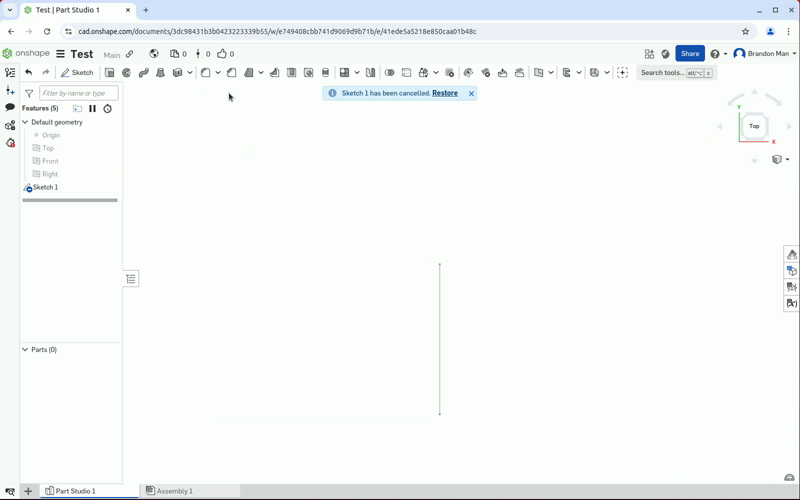
key(shift+s)
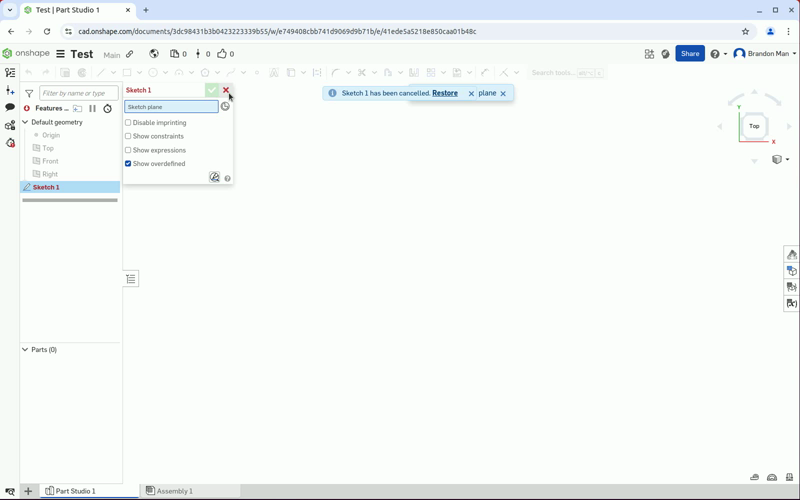
mouse_move(73, 150)
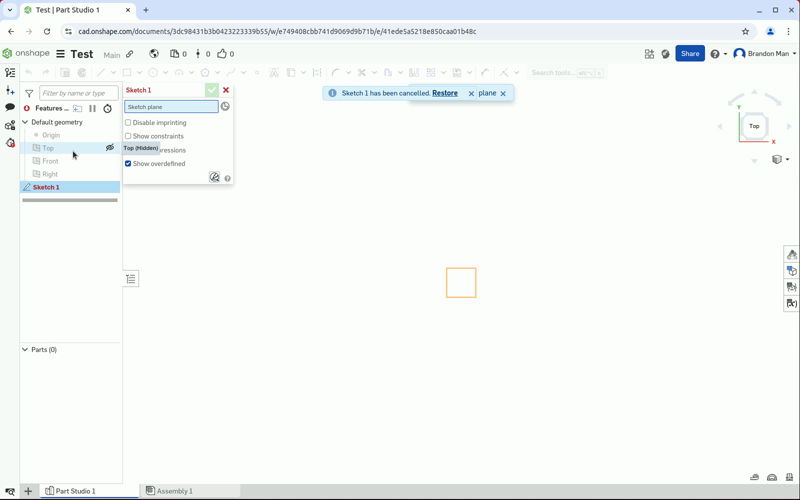
click(73, 150)
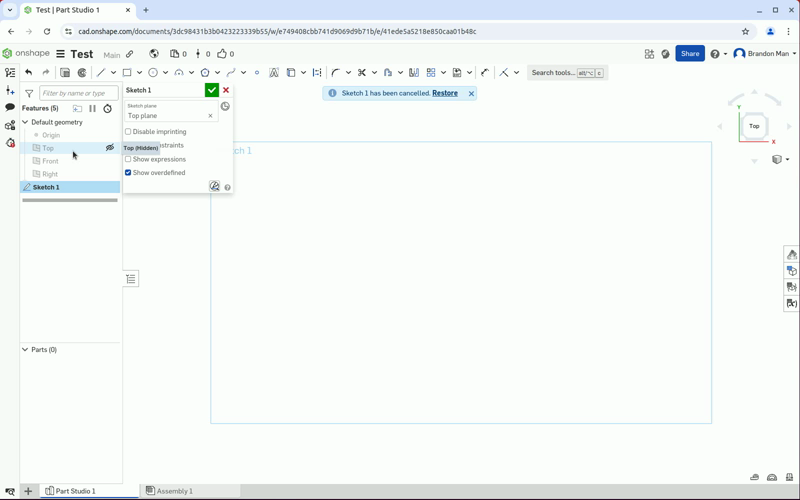
mouse_move(73, 352)
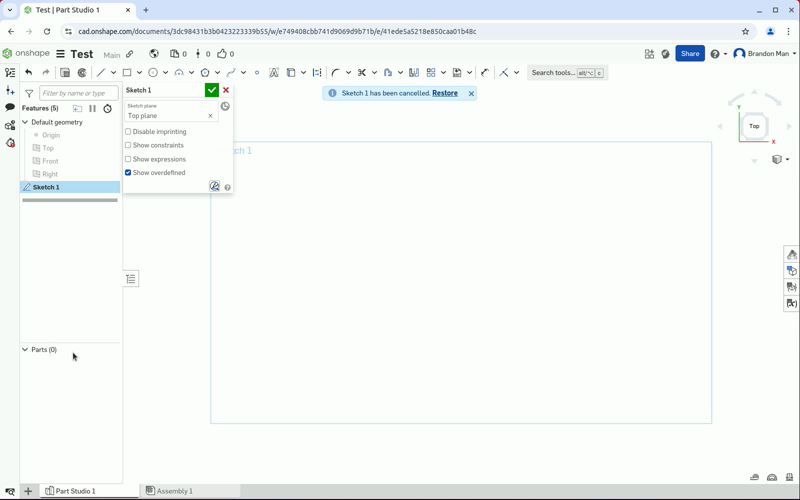
key(y)
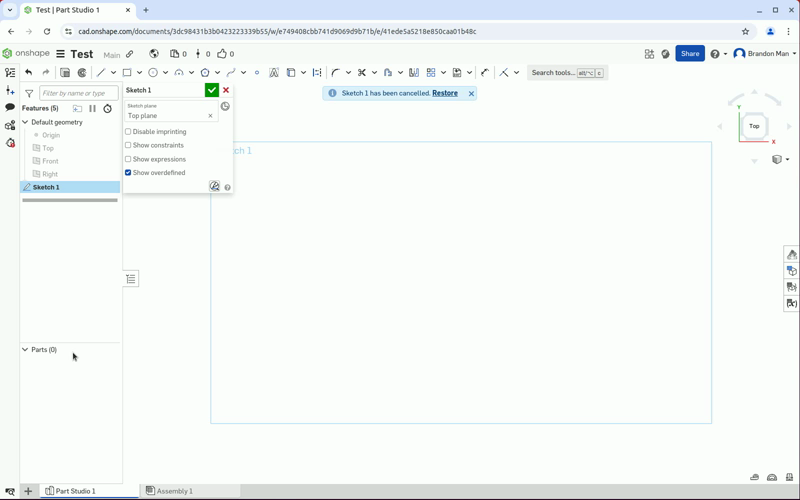
key(l)
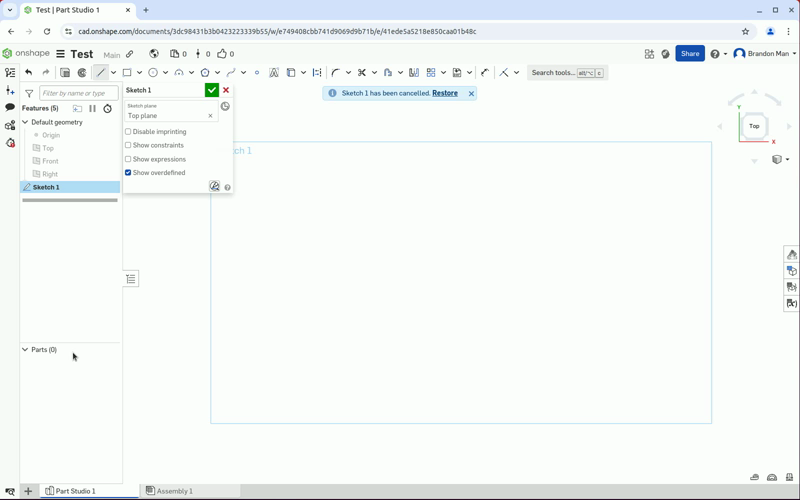
key_down(shift)
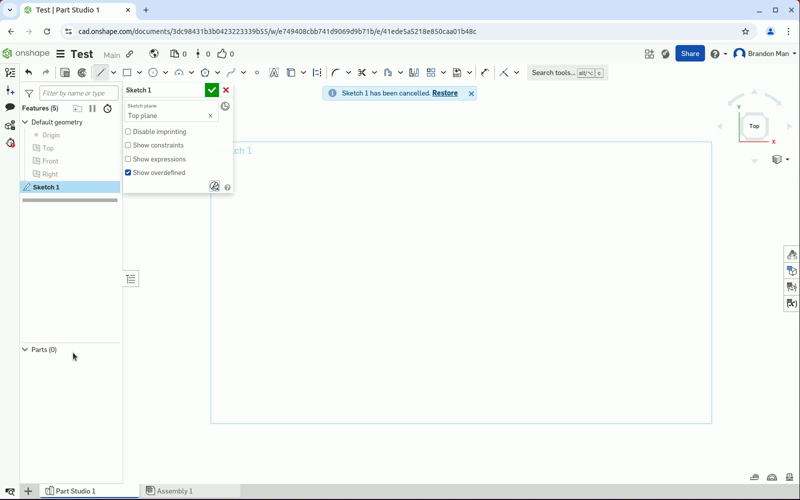
mouse_move(385, 311)
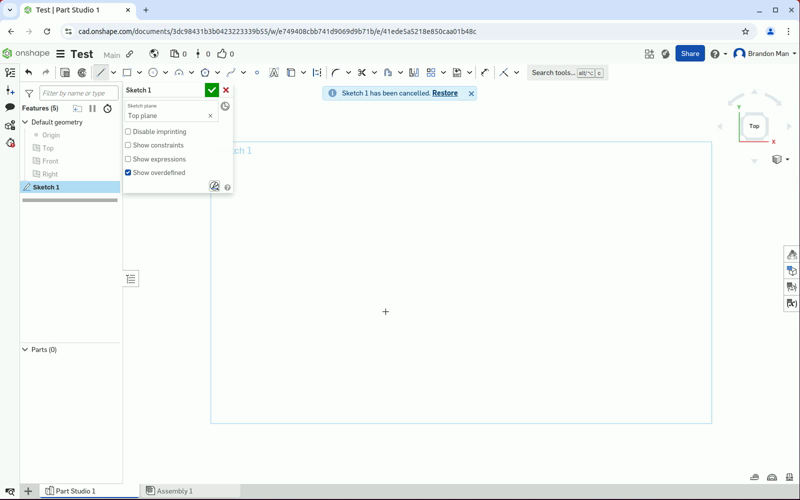
click(385, 311)
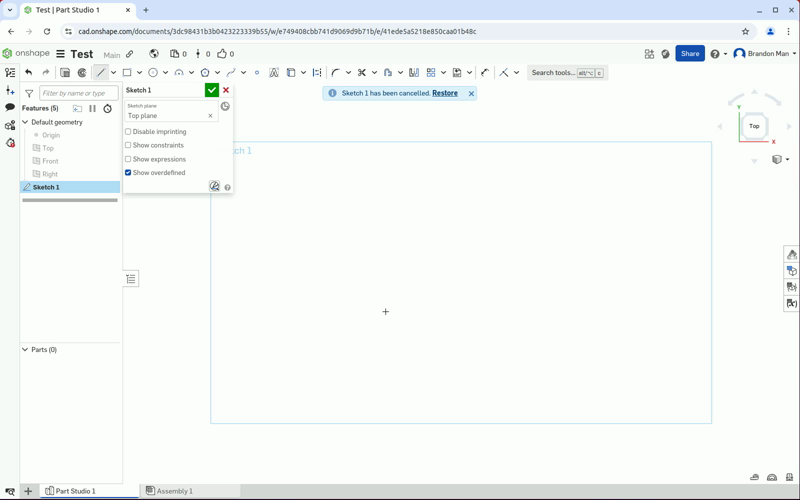
key_up(shift)
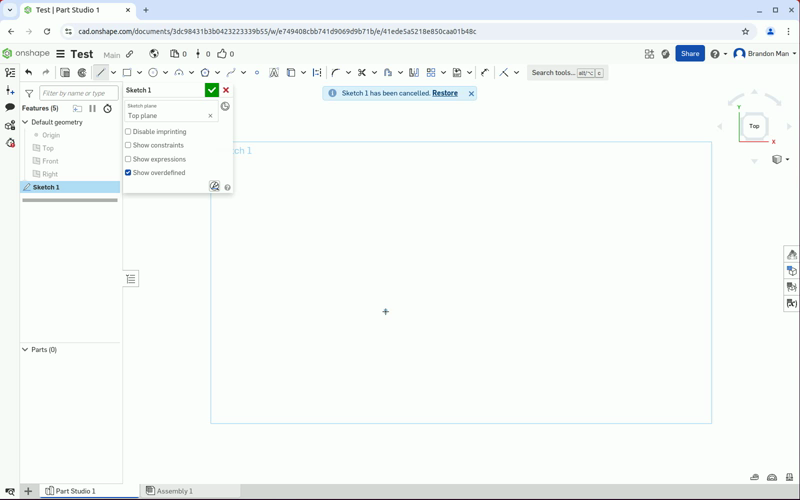
key_down(shift)
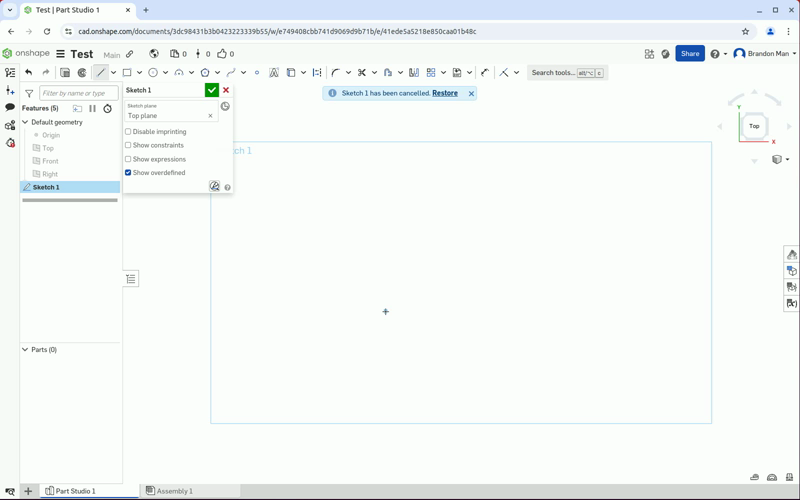
mouse_move(550, 311)
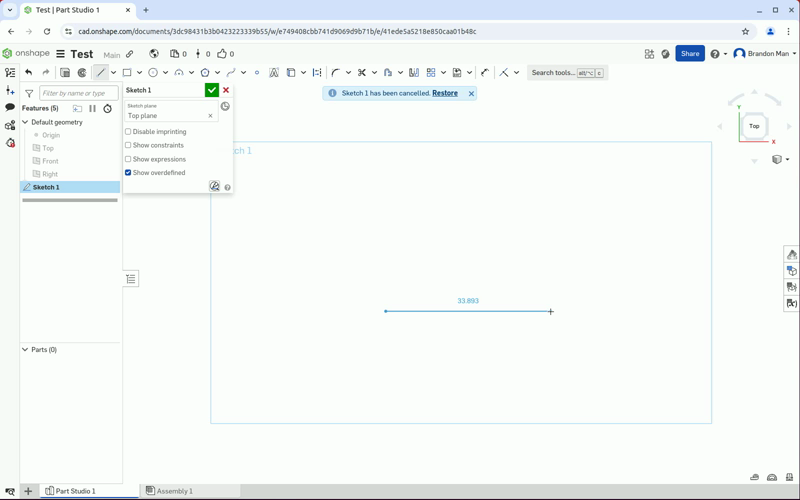
click(550, 311)
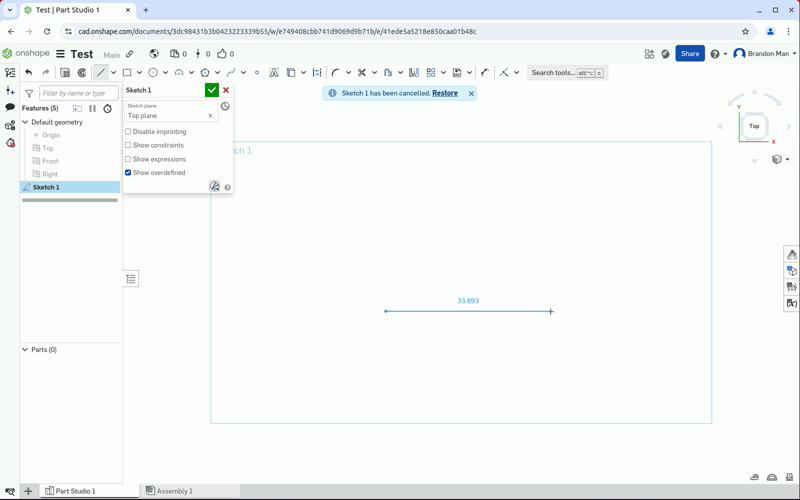
key_up(shift)
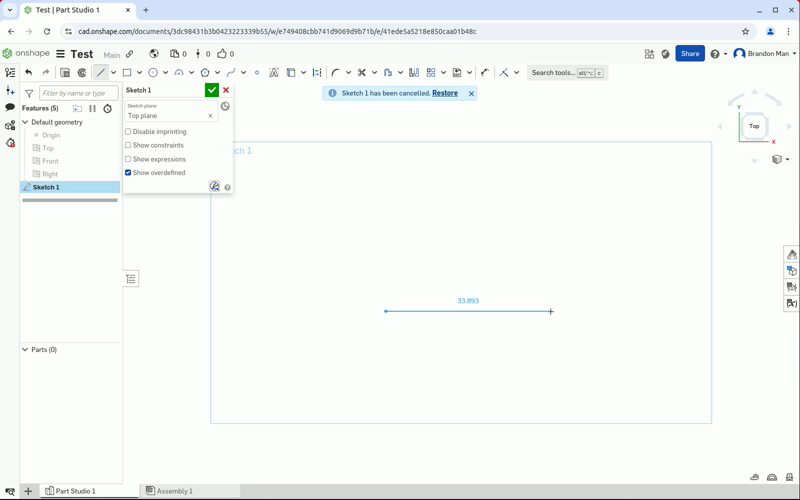
key_down(shift)
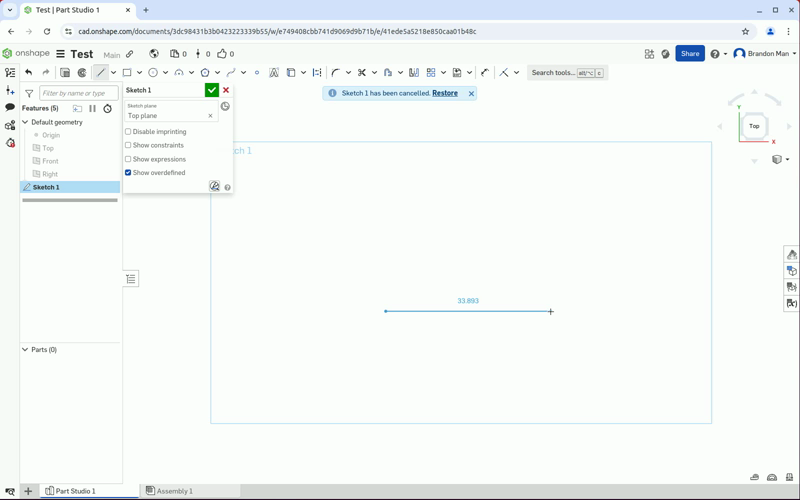
mouse_move(550, 188)
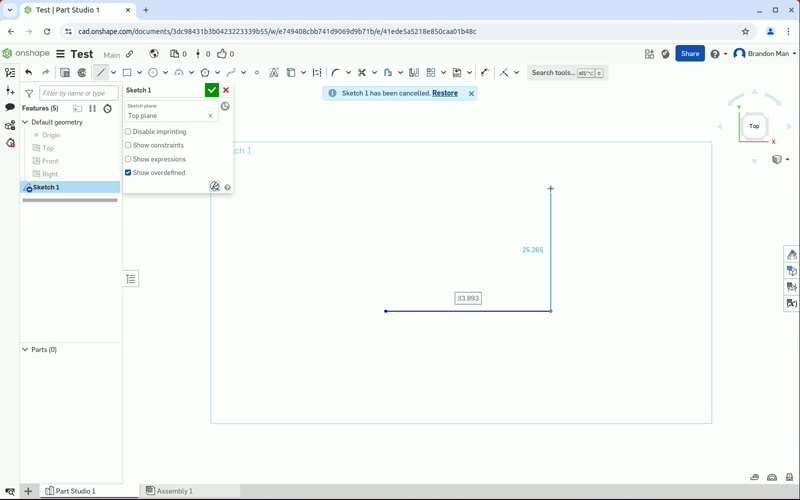
click(550, 188)
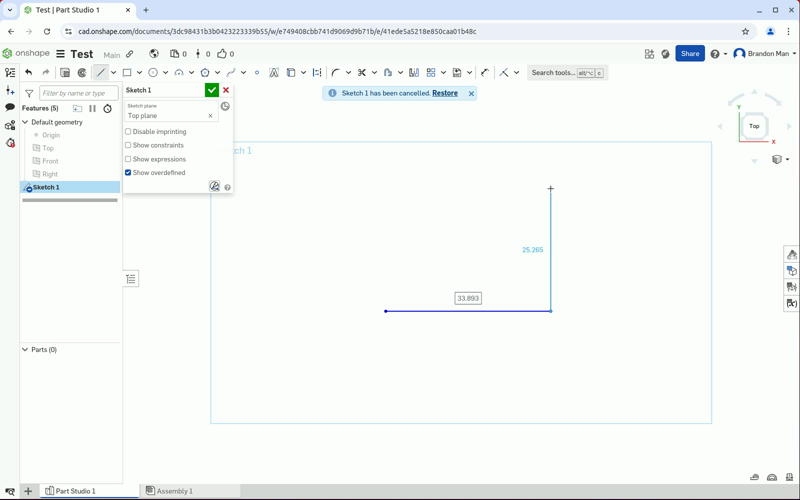
key_up(shift)
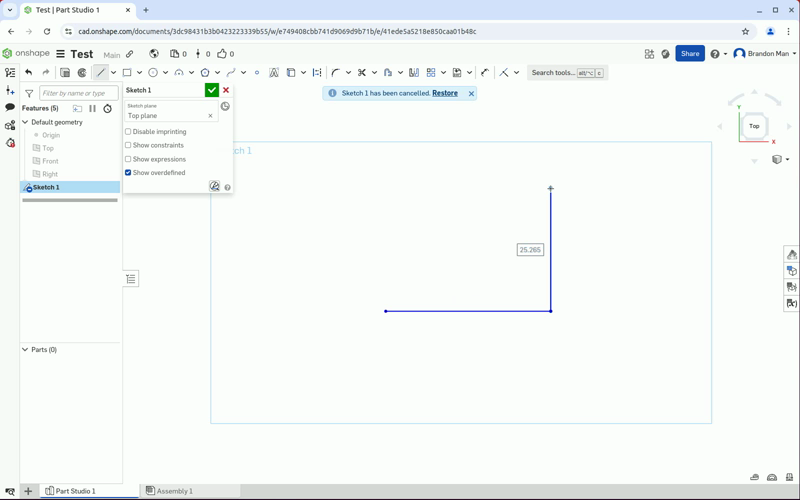
key_down(shift)
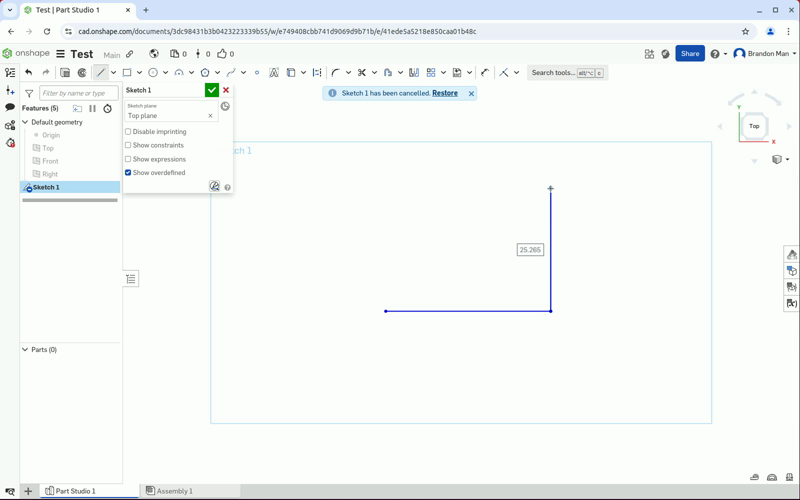
mouse_move(385, 188)
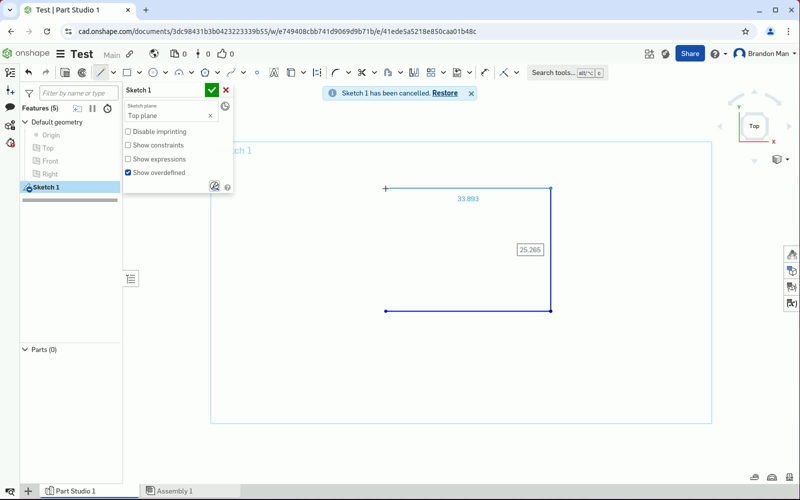
click(385, 188)
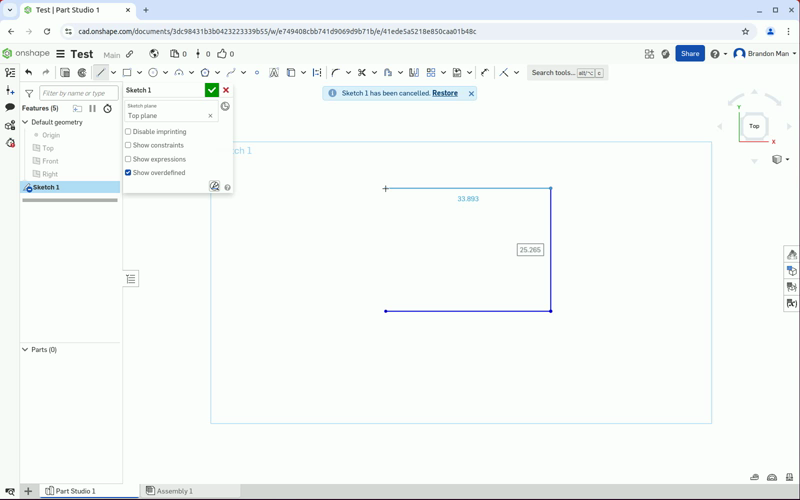
key_up(shift)
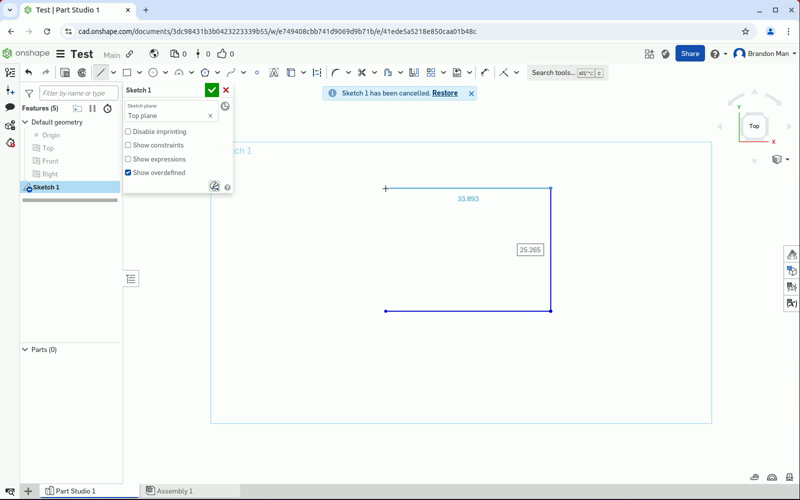
key_down(shift)
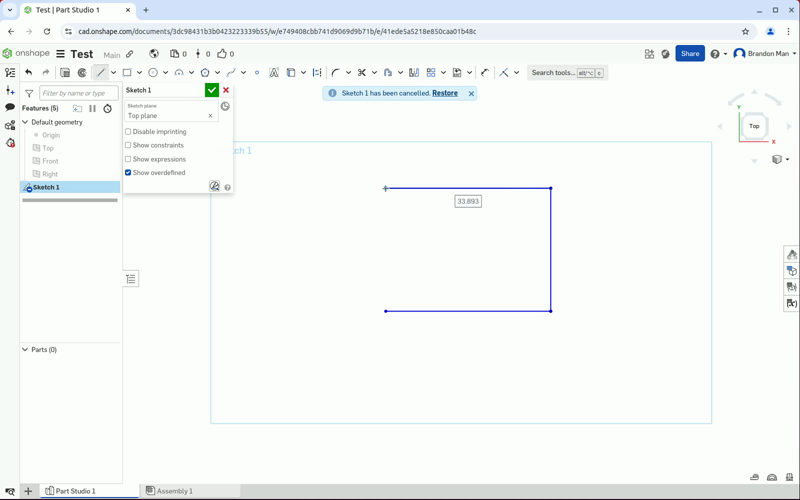
mouse_move(385, 311)
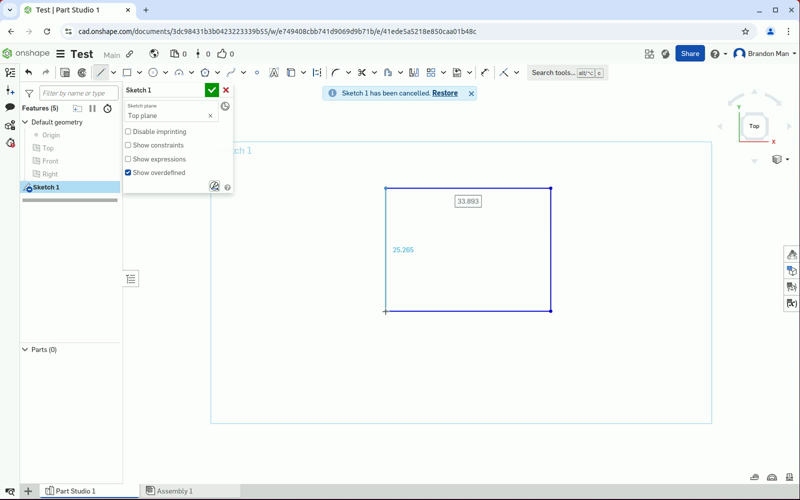
key_up(shift)
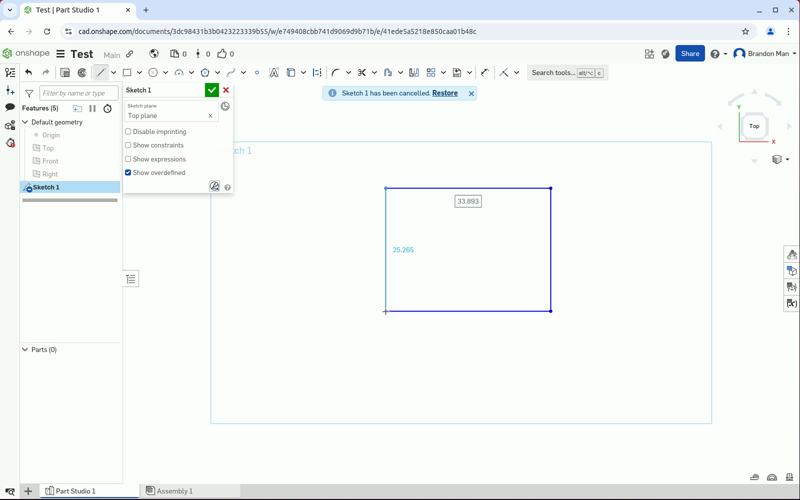
click(385, 311)
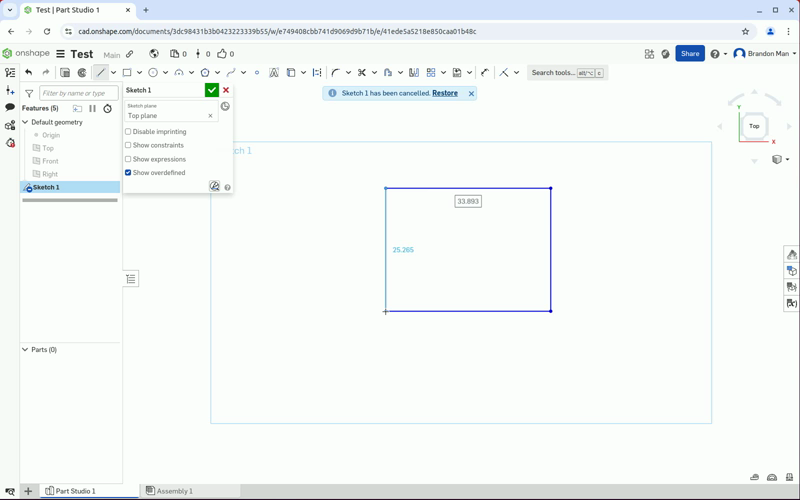
key(esc)
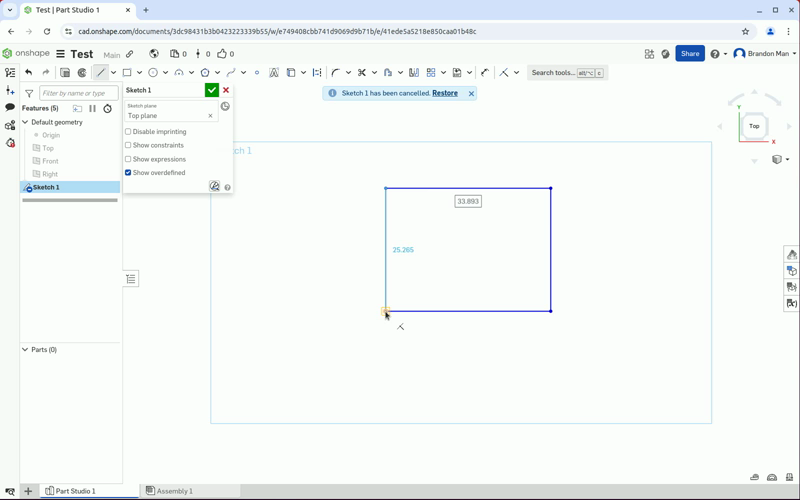
mouse_move(412, 209)
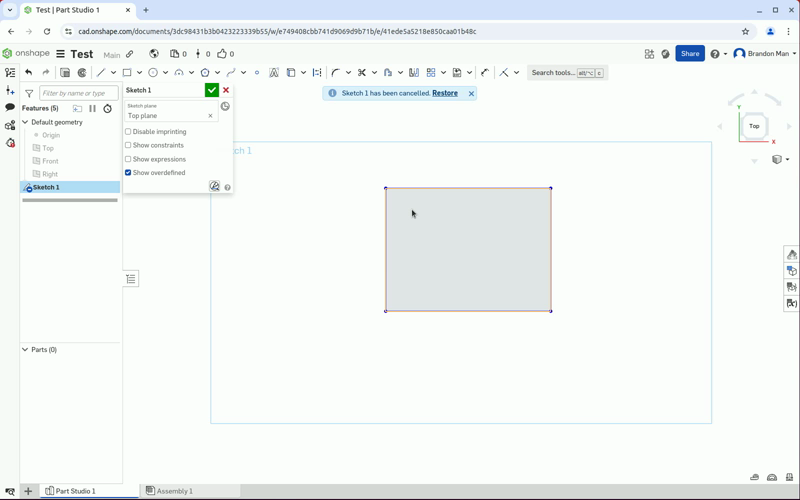
click(412, 209)
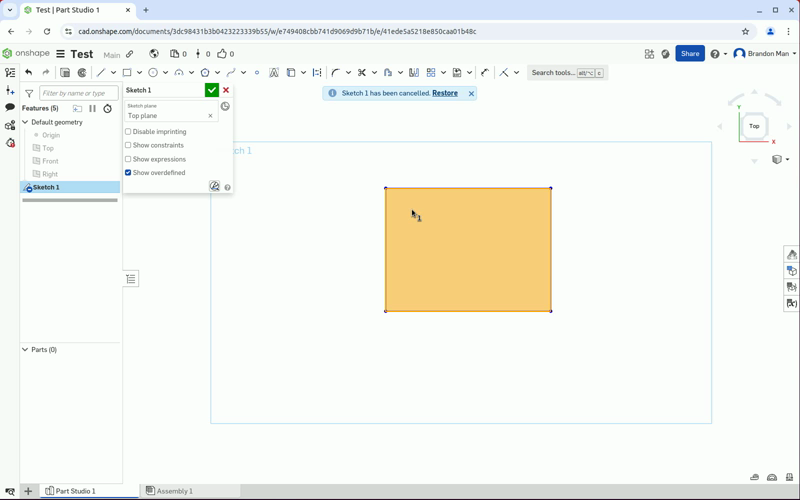
mouse_move(73, 352)
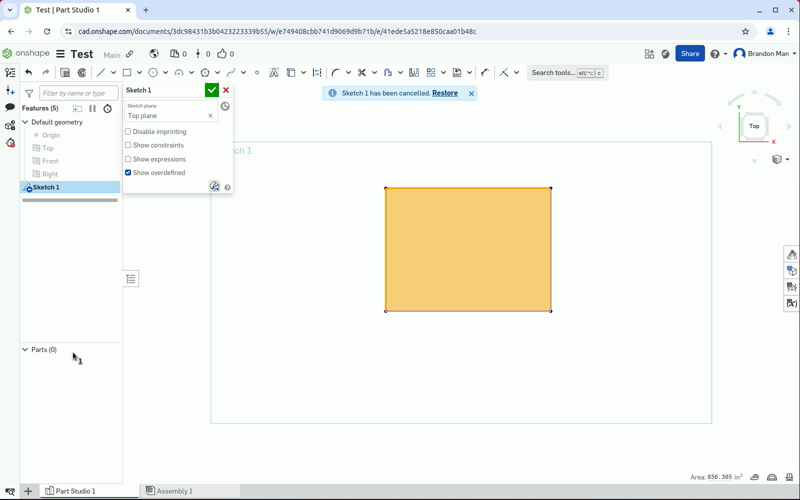
key(shift+y)
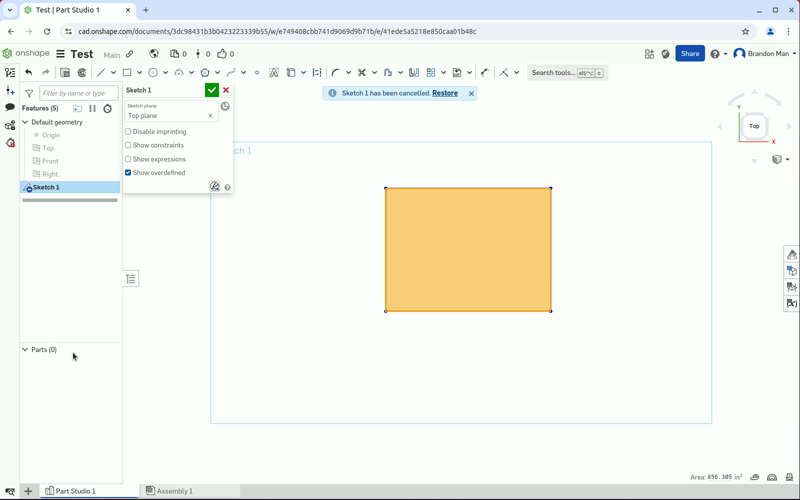
key(shift+e)
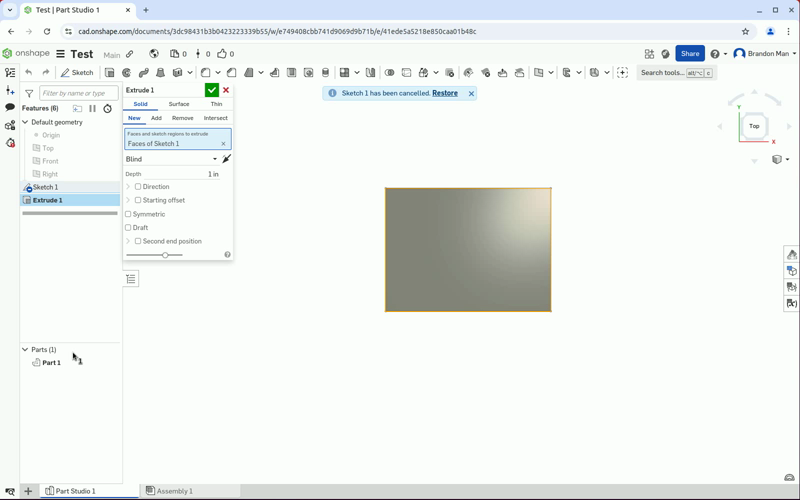
mouse_move(143, 106)
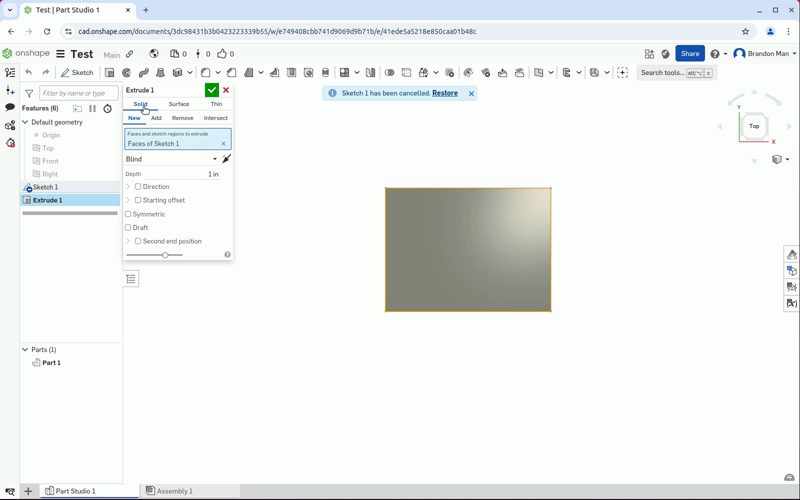
click(143, 106)
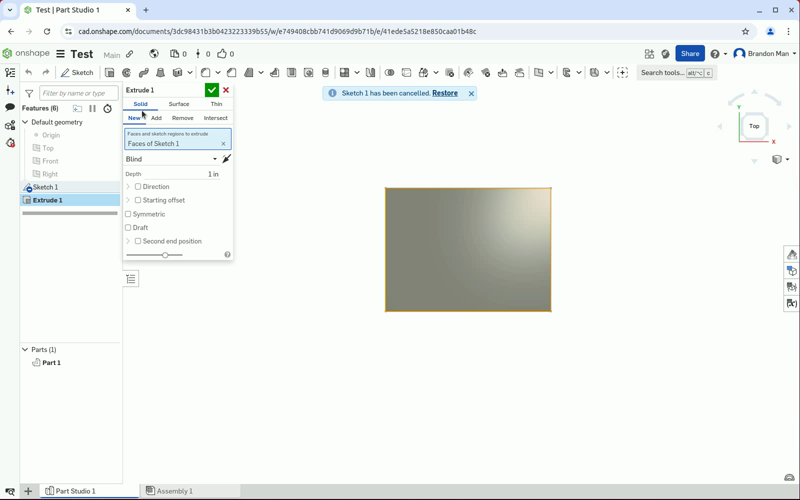
mouse_move(137, 120)
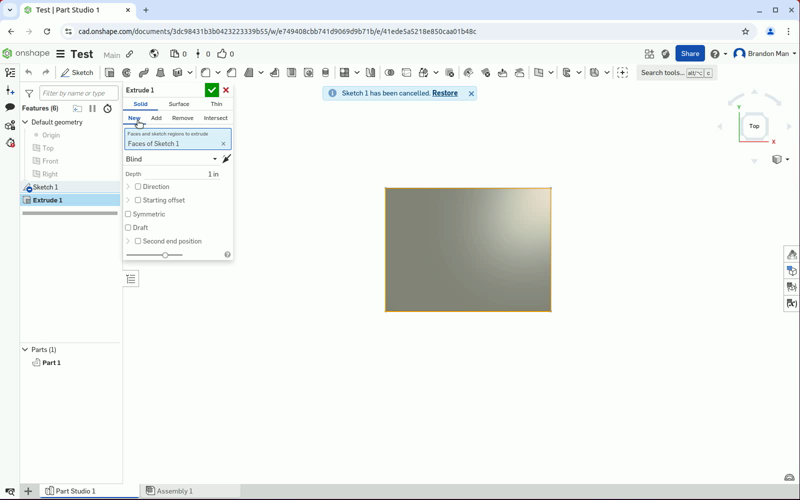
click(137, 120)
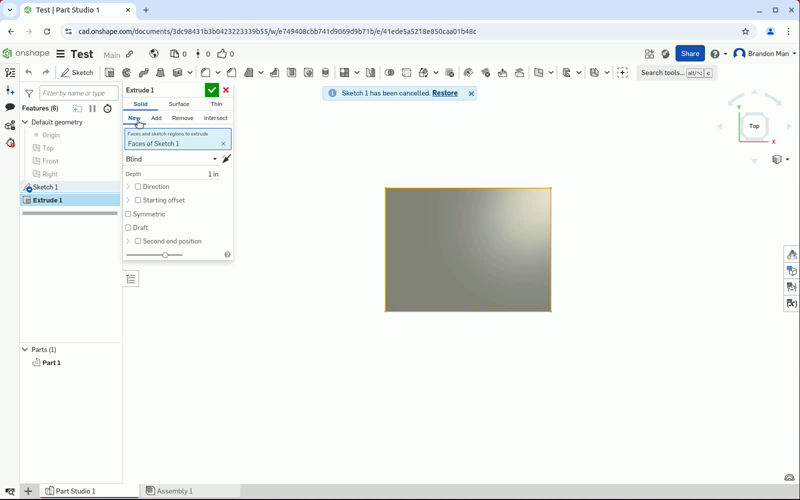
key(tab, 4)
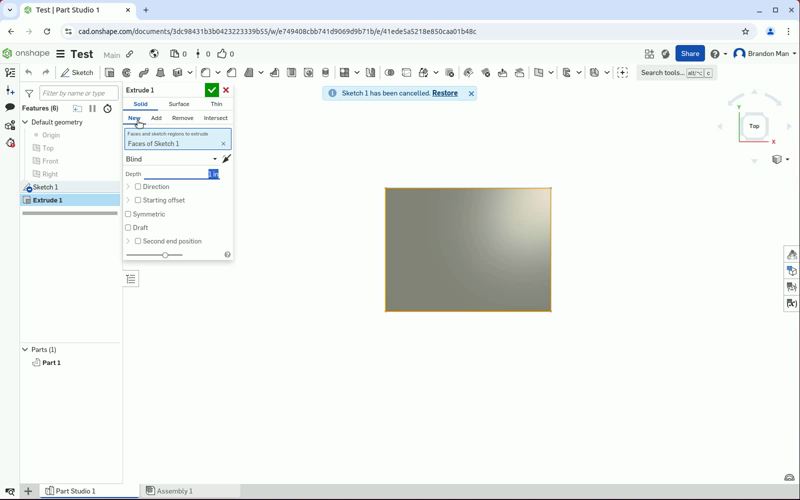
text(20.46)
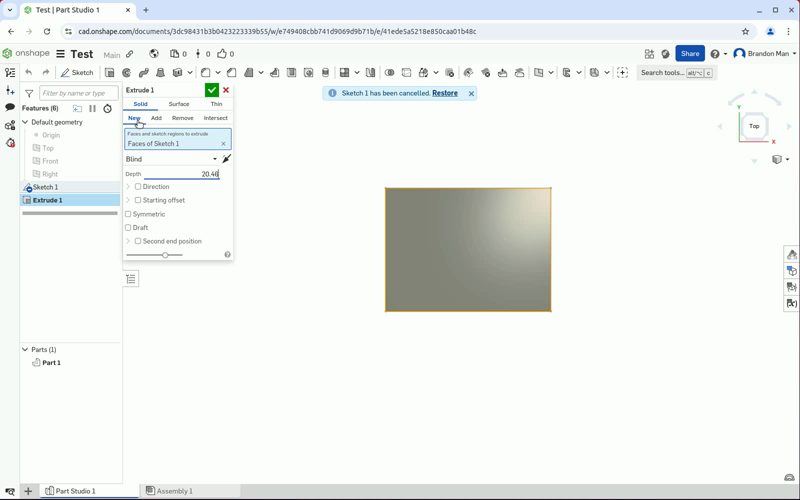
key(enter)
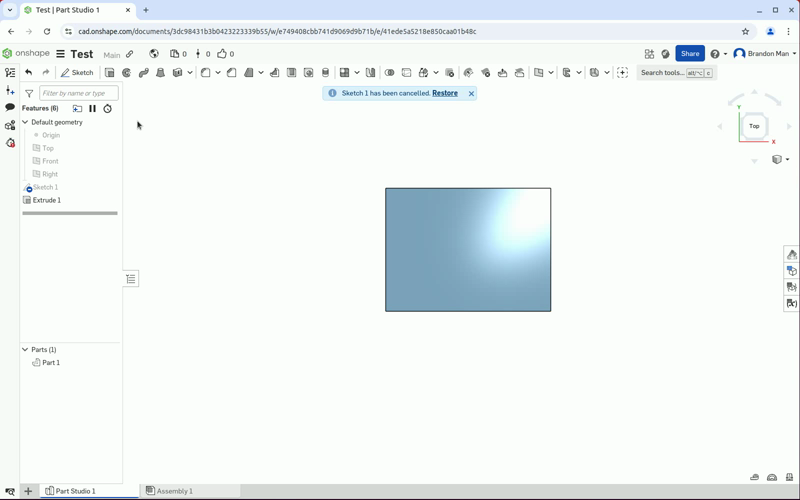
key(shift+h)
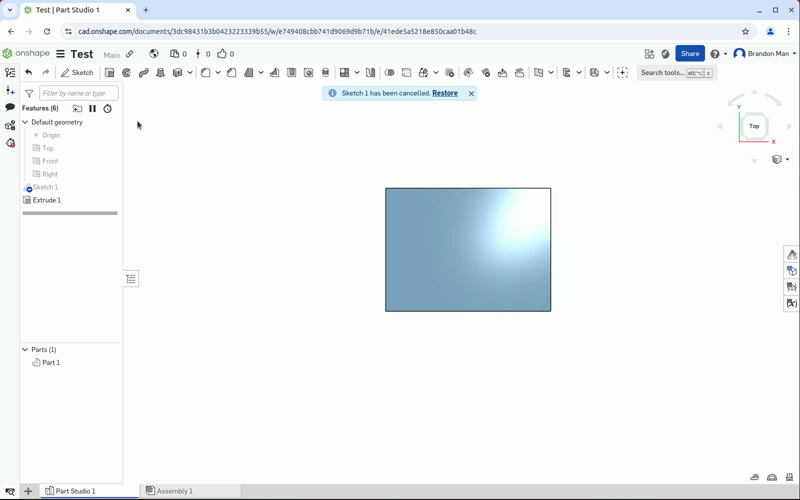
key(shift+h)
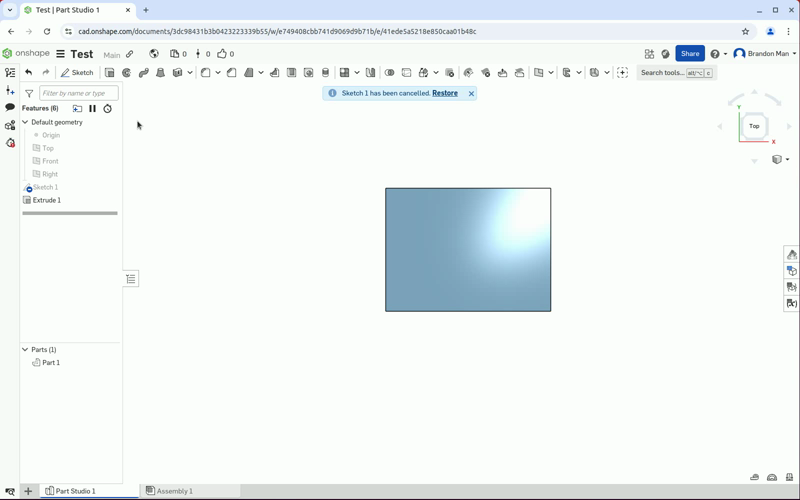
mouse_move(73, 189)
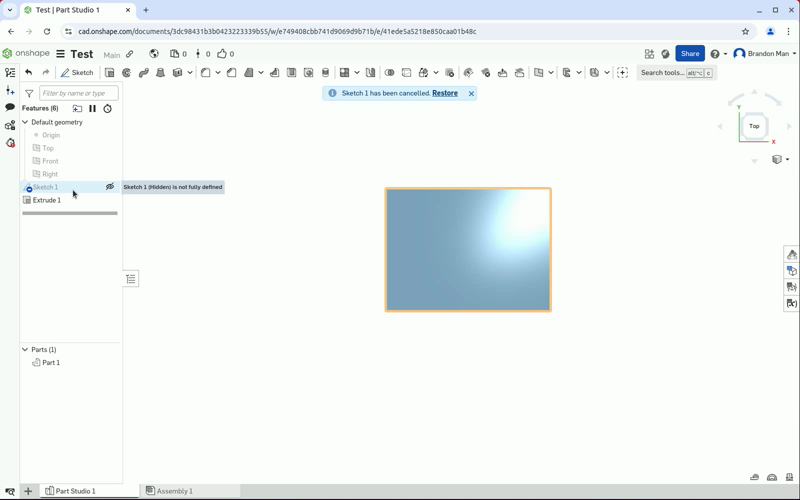
click(73, 189)
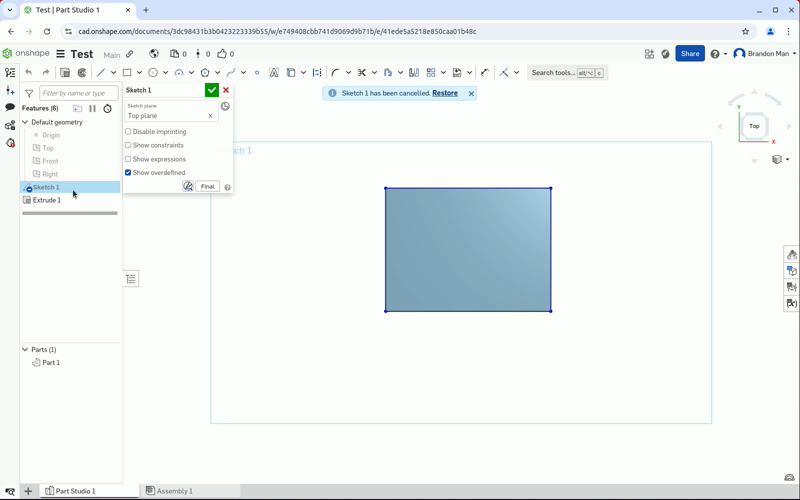
mouse_move(229, 92)
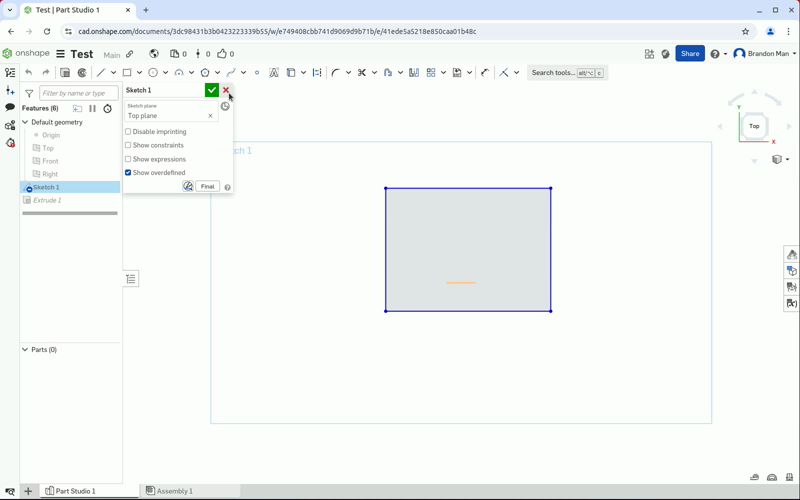
click(229, 92)
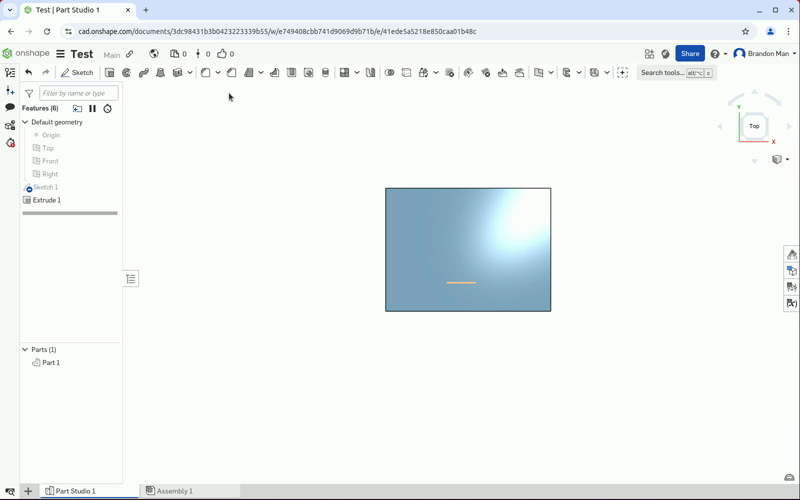
mouse_move(73, 352)
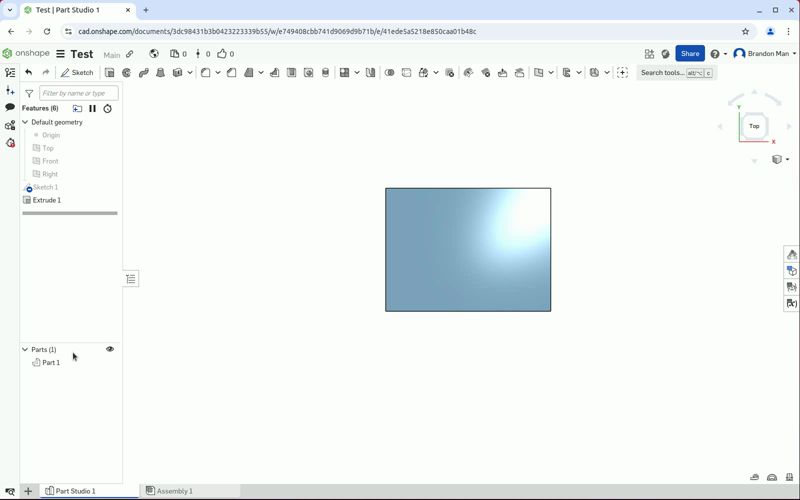
key(y)
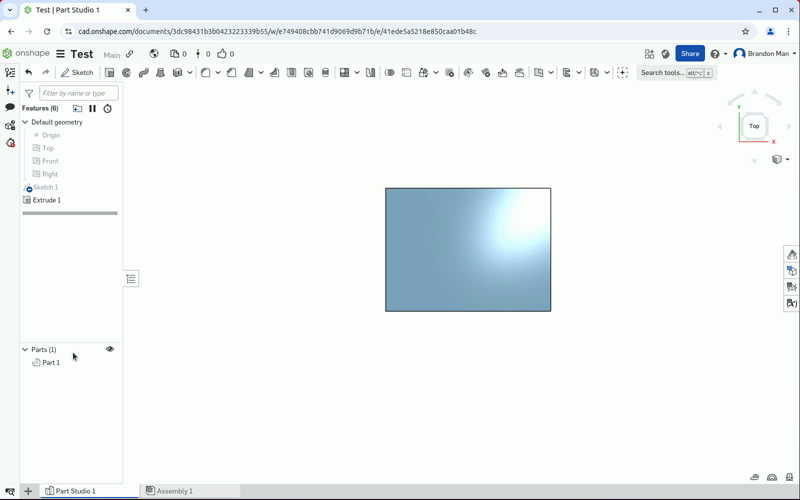
key(shift+p)
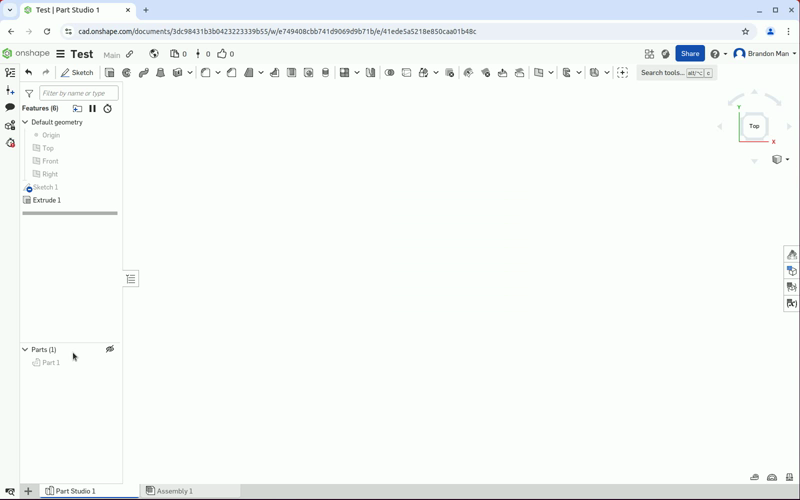
key(space)
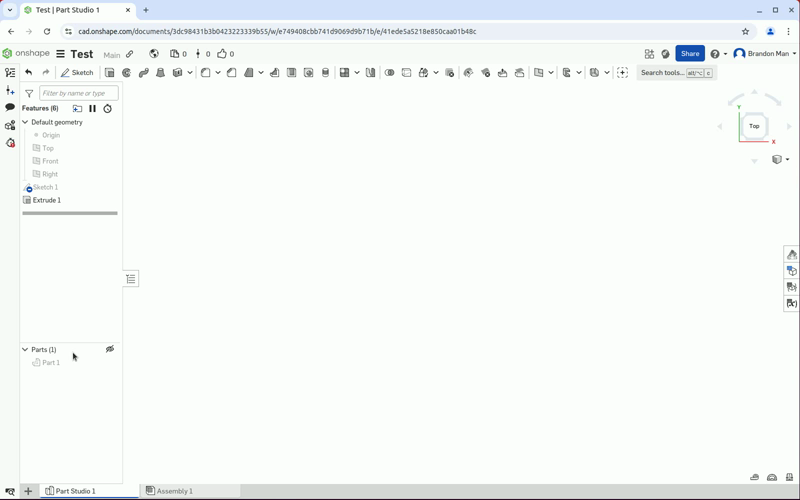
key_down(shift)
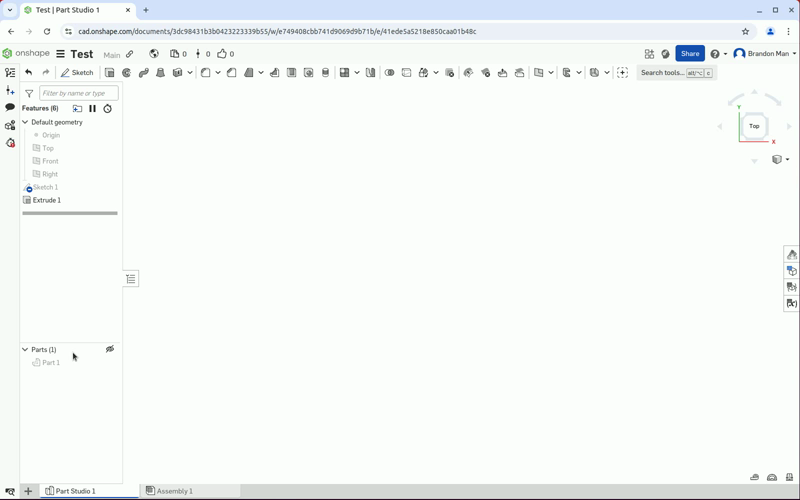
key(up)
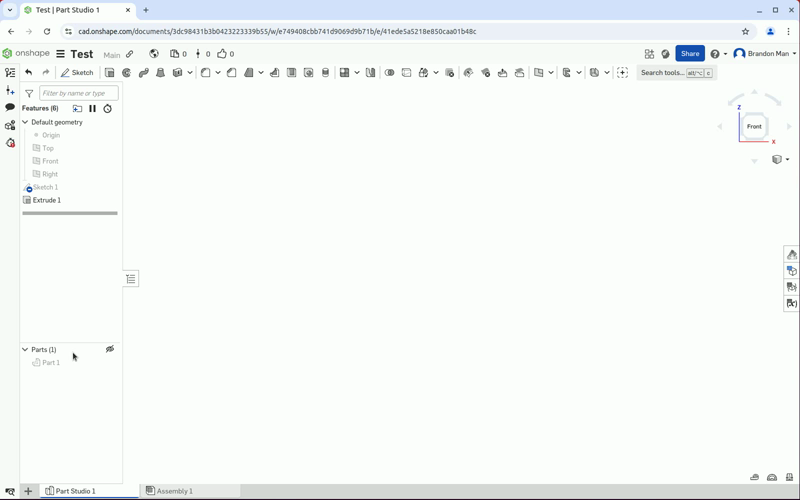
key_up(shift)
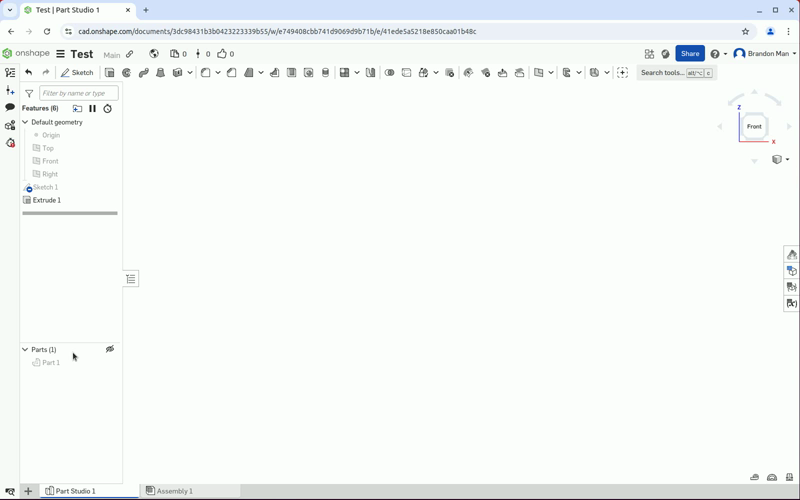
mouse_move(73, 352)
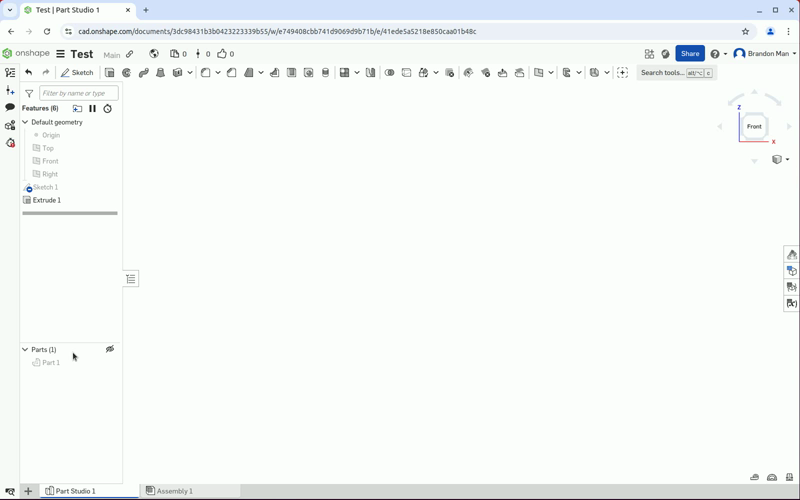
key(shift+y)
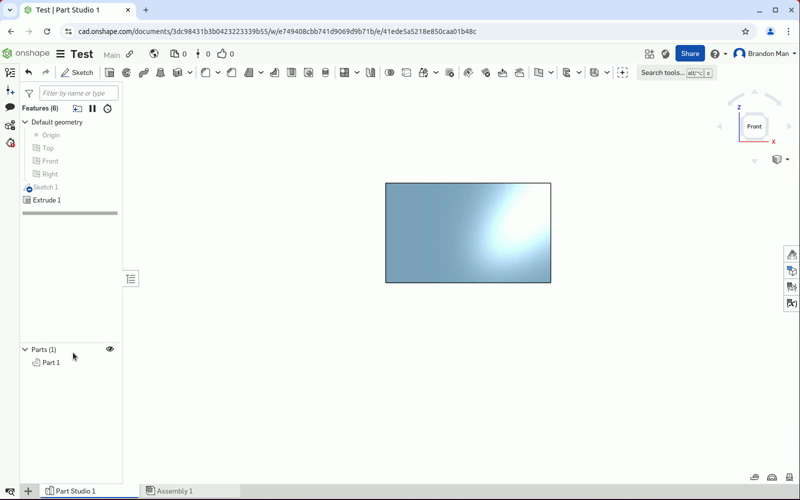
mouse_move(541, 75)
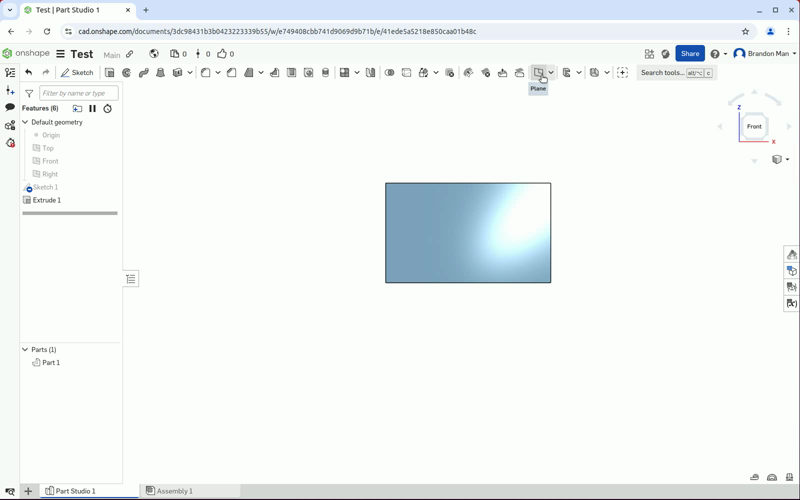
click(541, 75)
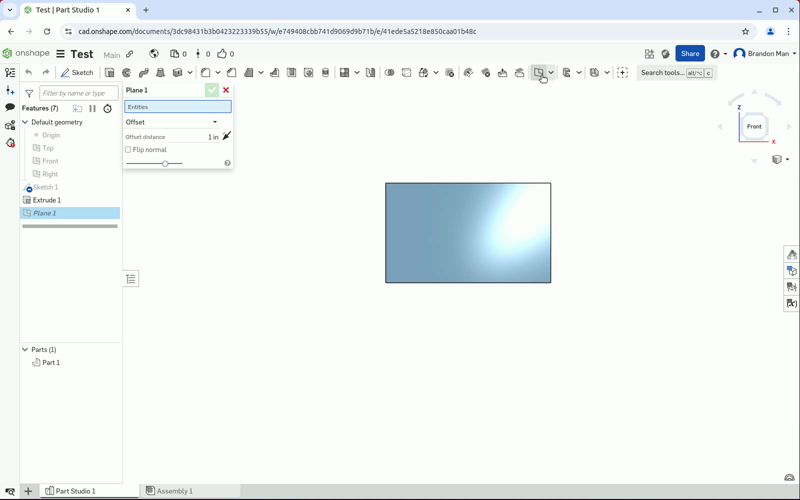
mouse_move(73, 163)
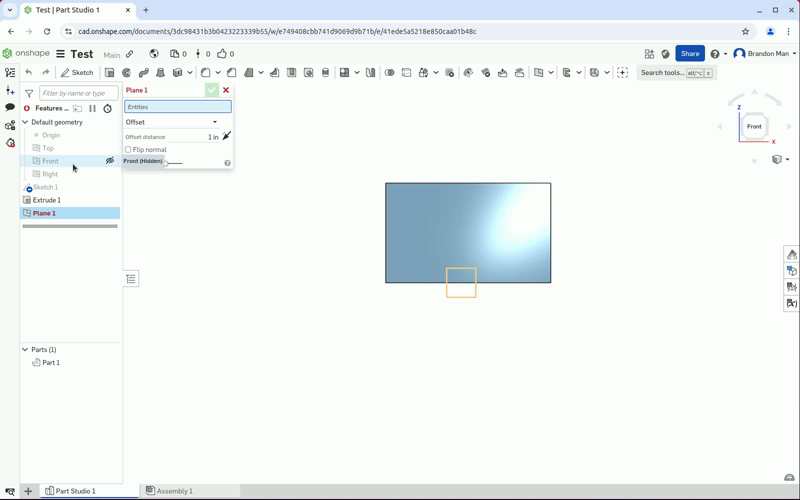
click(73, 163)
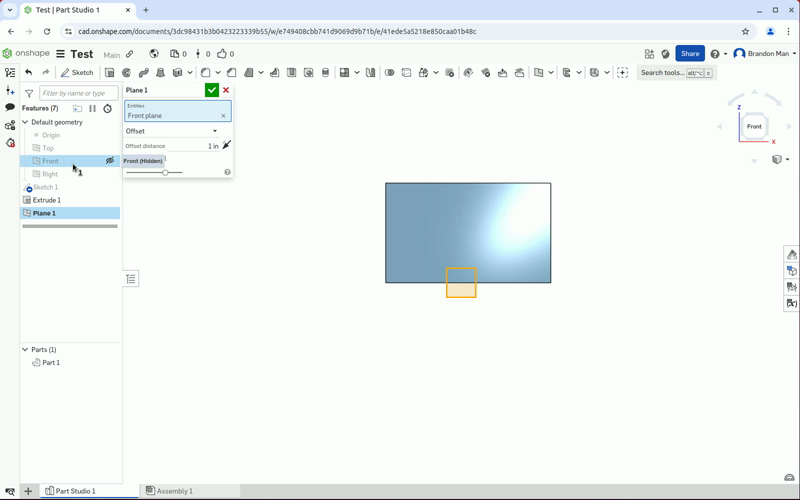
key(tab, 2)
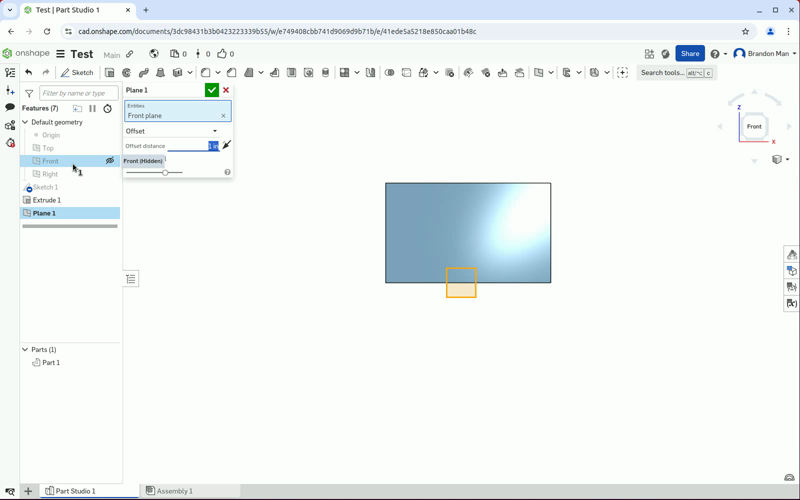
text(5.792)
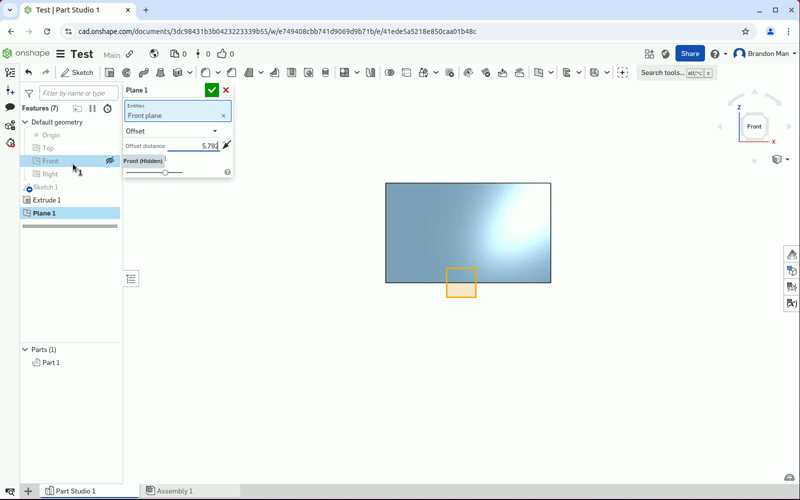
key(enter, 2)
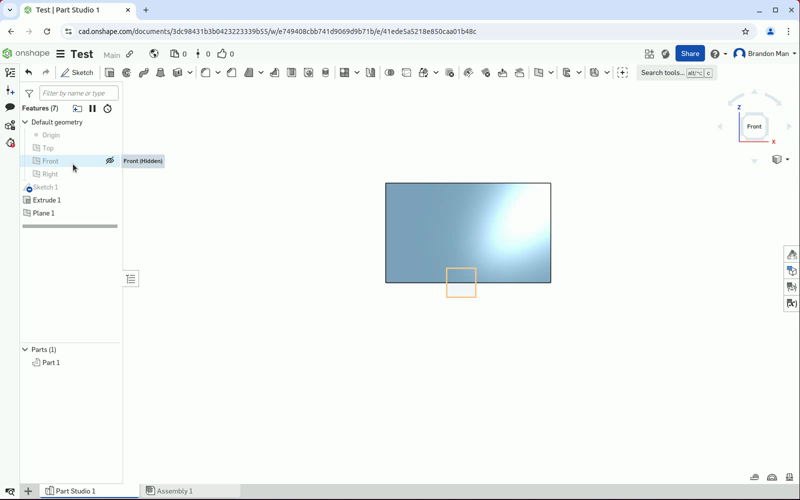
key(shift+s)
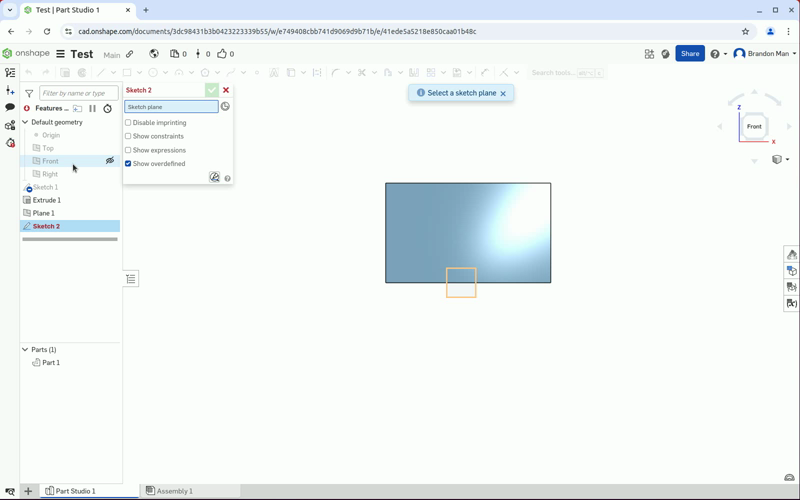
mouse_move(73, 215)
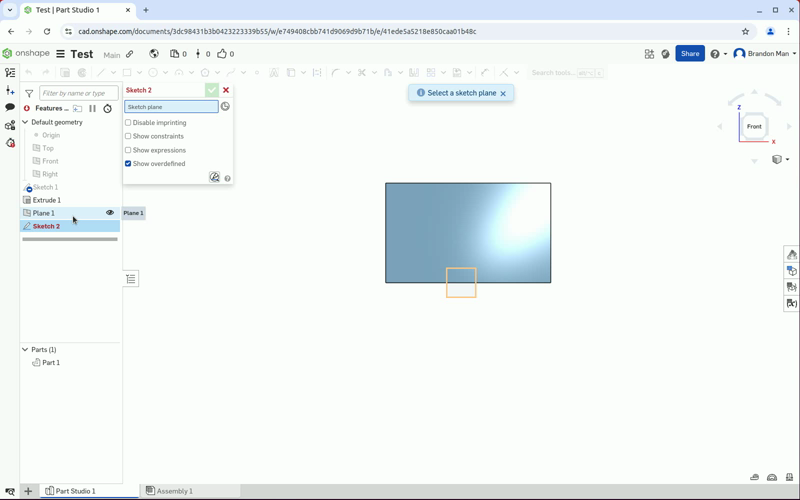
click(73, 215)
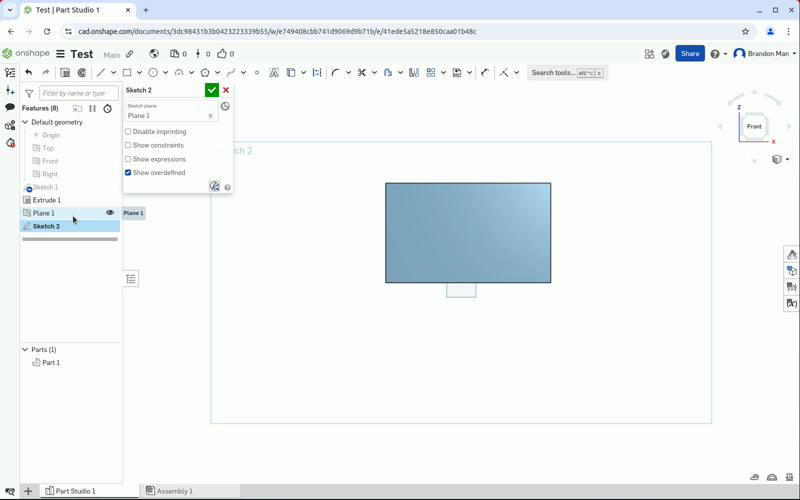
mouse_move(73, 352)
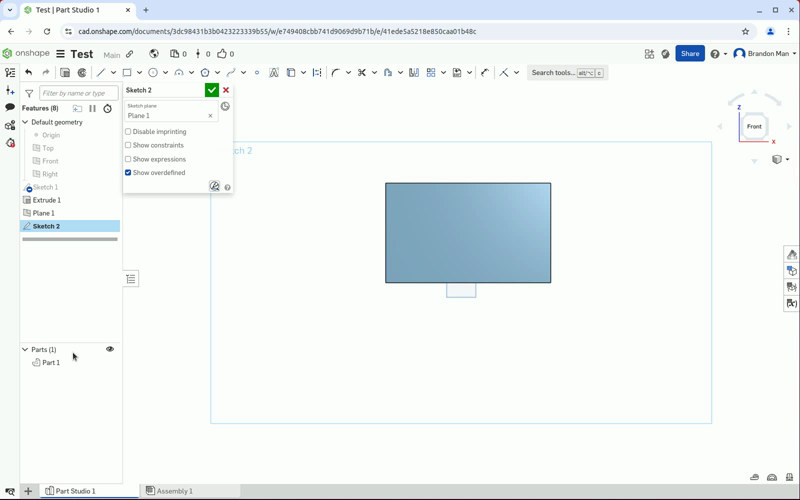
key(y)
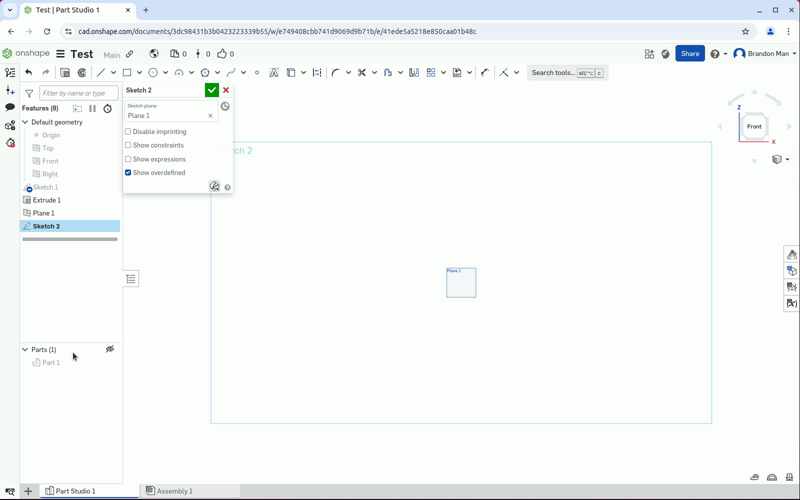
key(a)
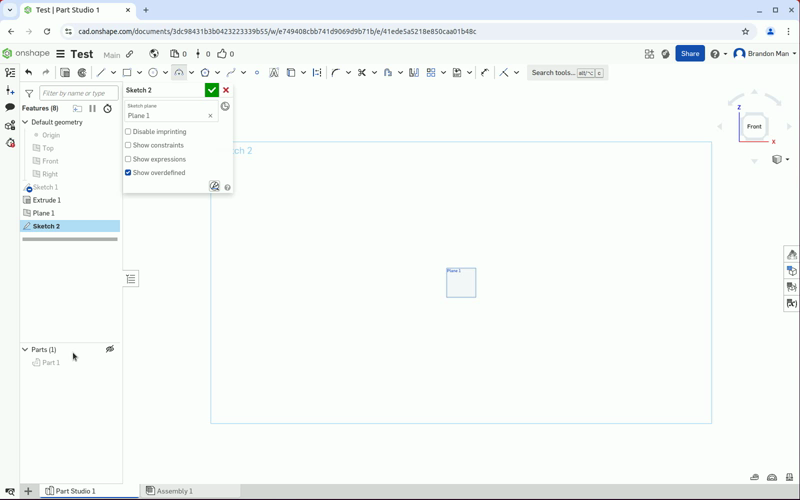
key_down(shift)
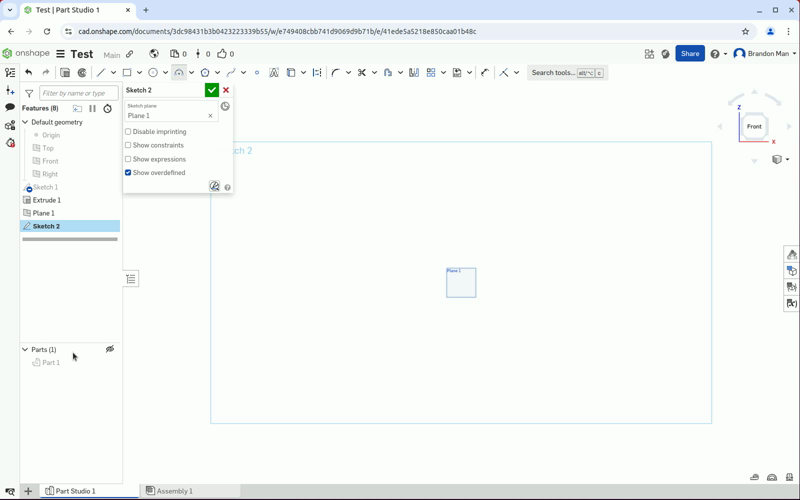
mouse_move(431, 183)
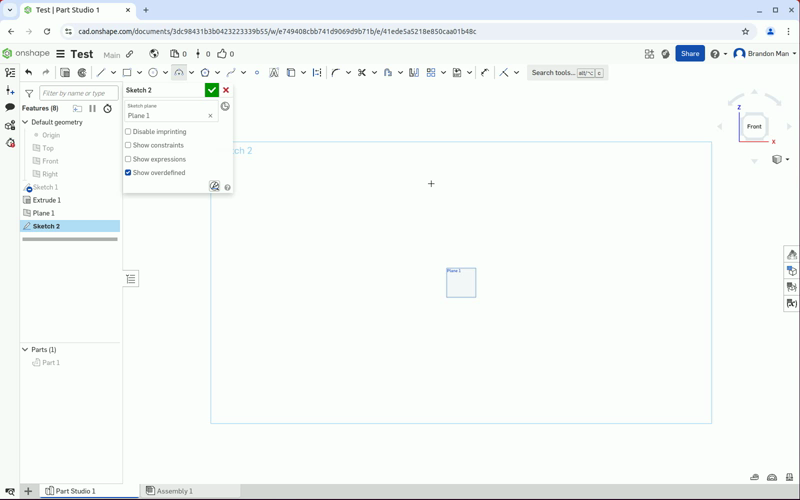
click(431, 183)
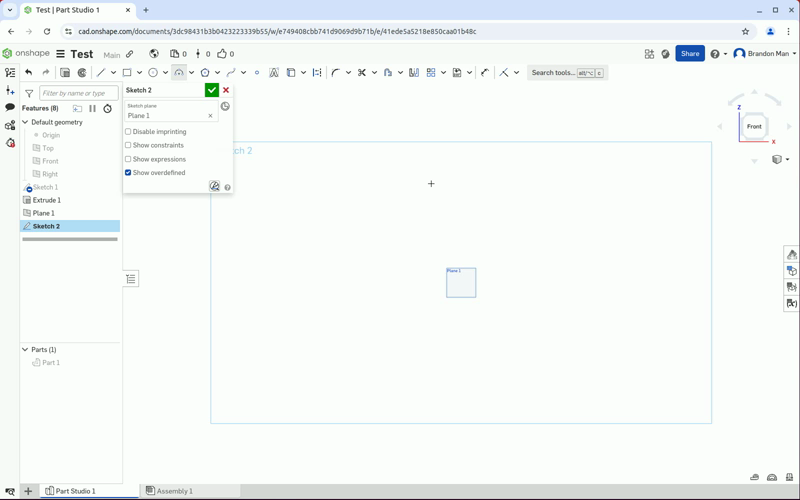
key_up(shift)
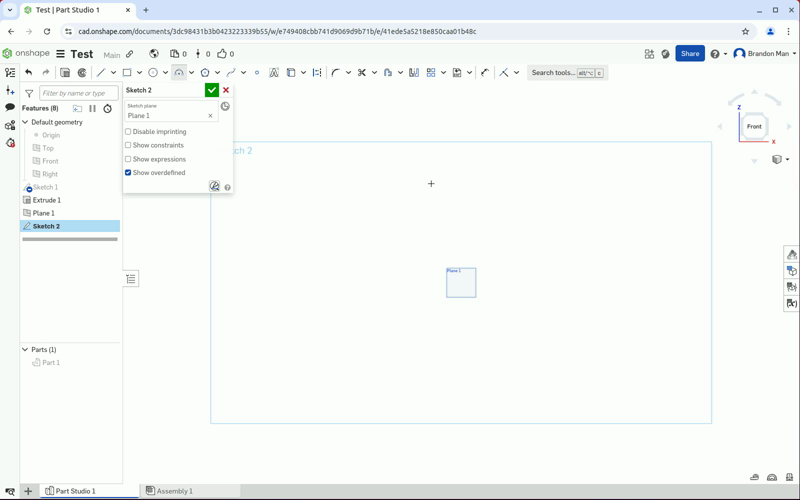
key_down(shift)
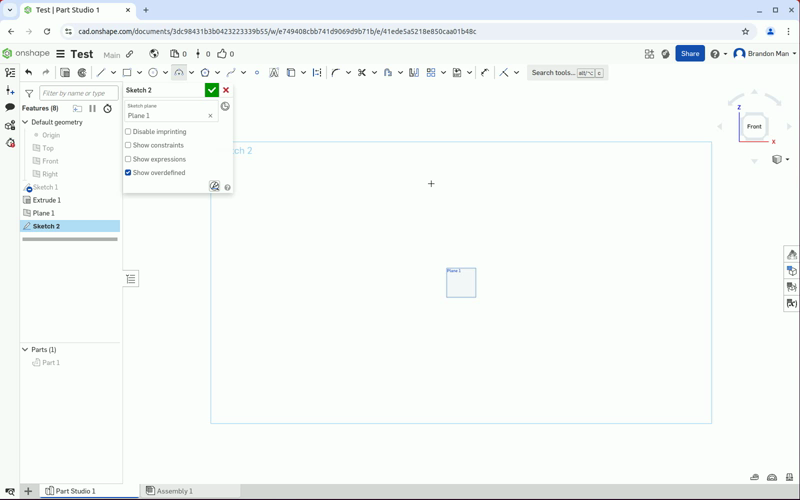
mouse_move(503, 183)
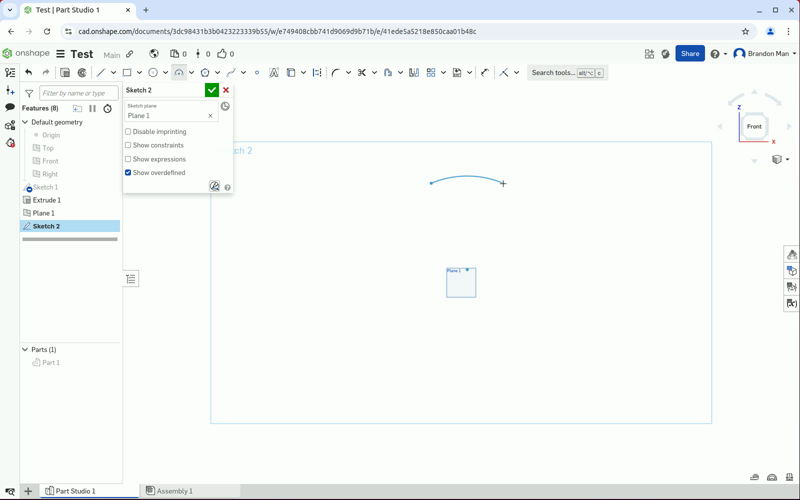
click(503, 183)
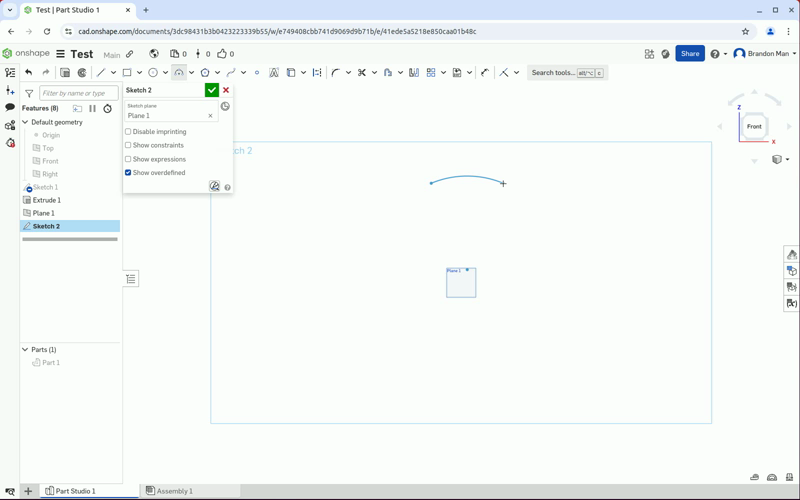
mouse_move(467, 219)
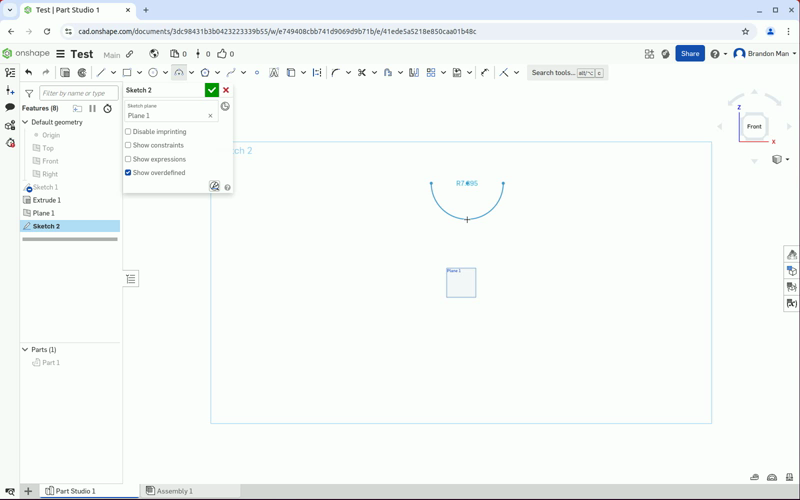
click(467, 219)
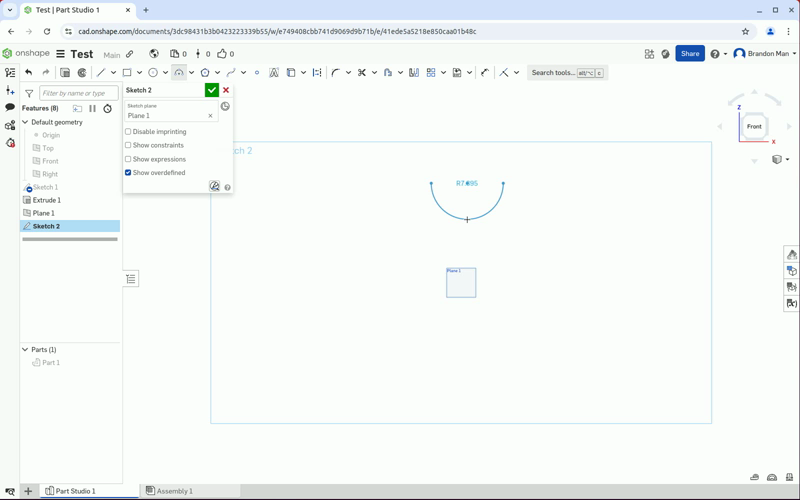
key_up(shift)
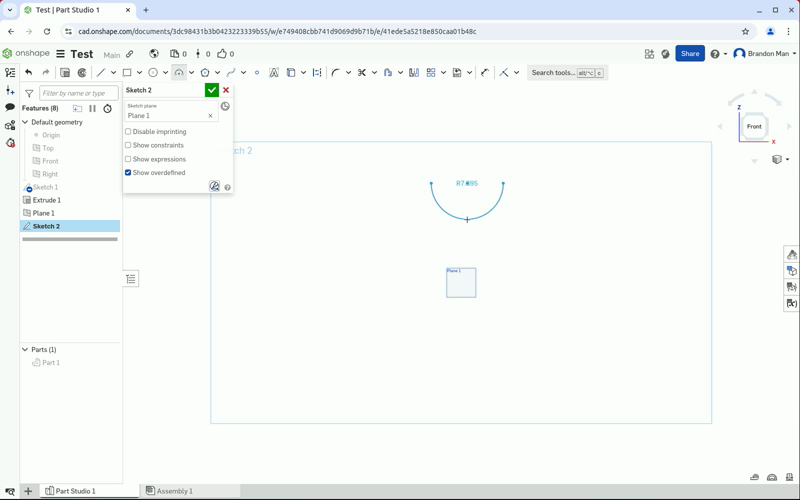
key(esc)
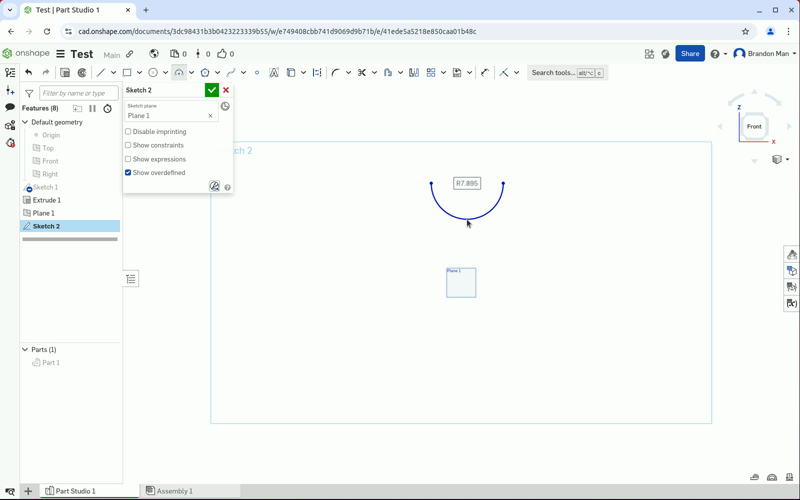
key(l)
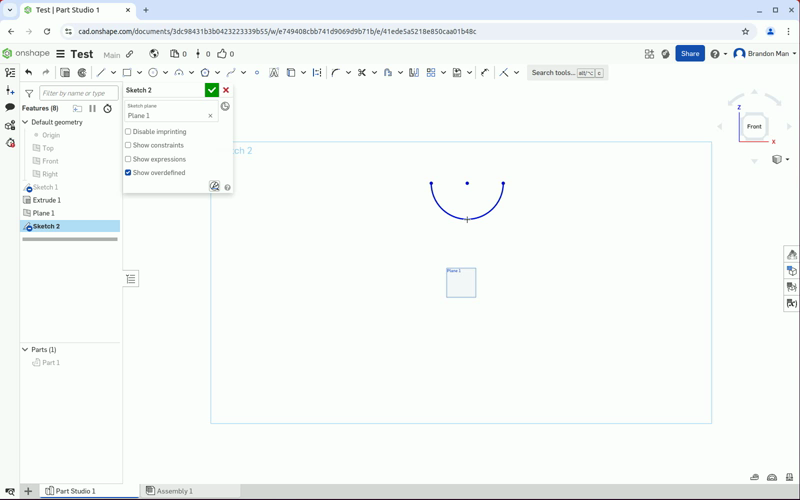
mouse_move(503, 183)
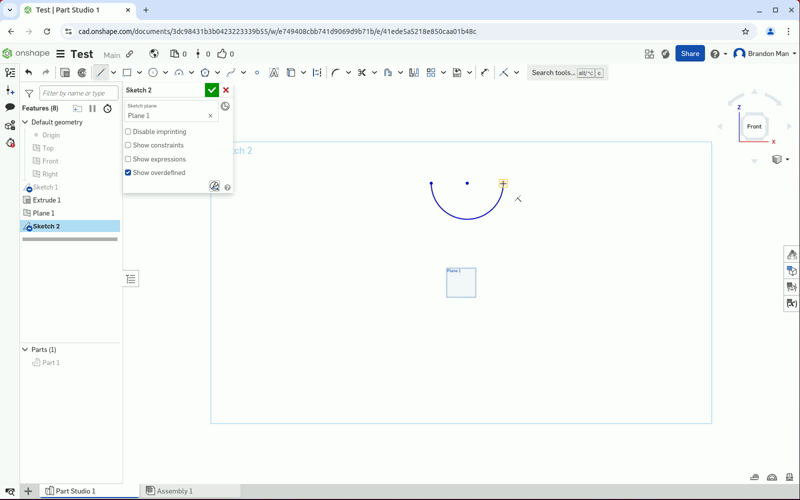
click(503, 183)
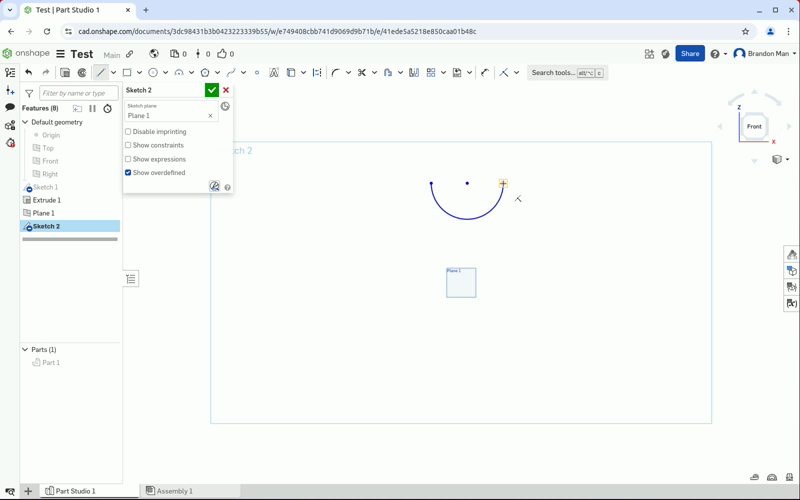
key_down(shift)
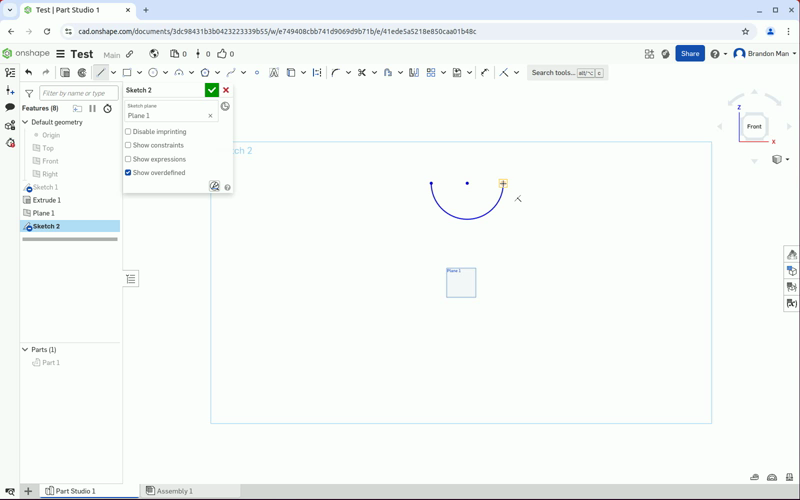
mouse_move(533, 183)
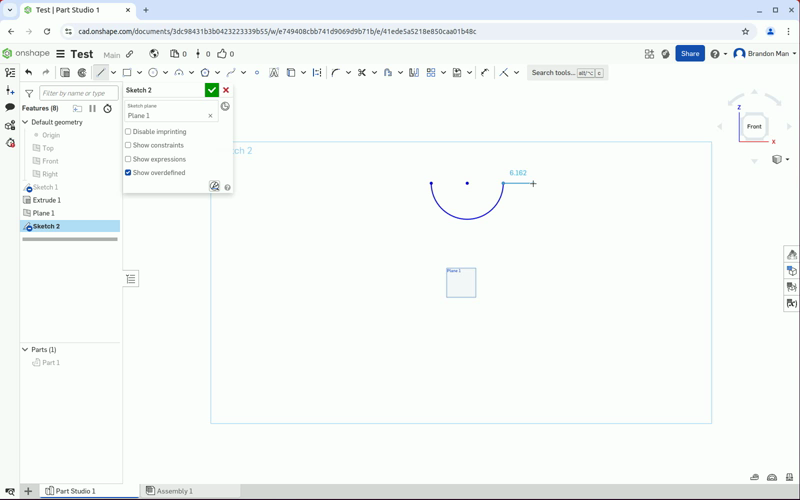
mouse_move(489, 183)
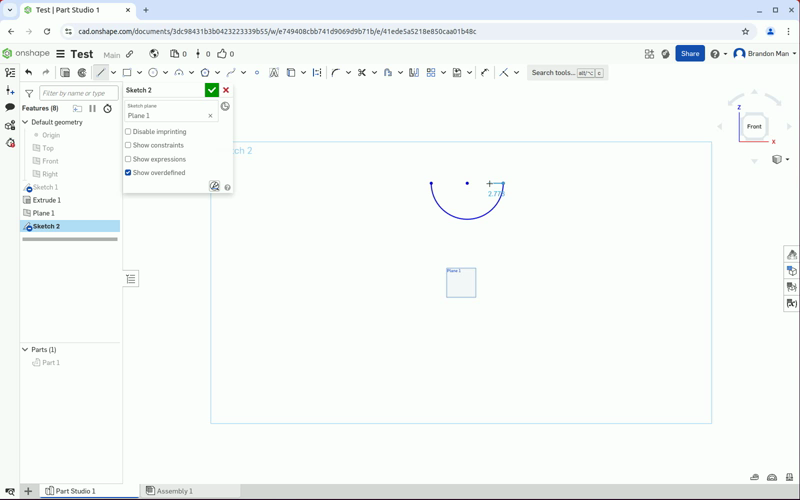
click(489, 183)
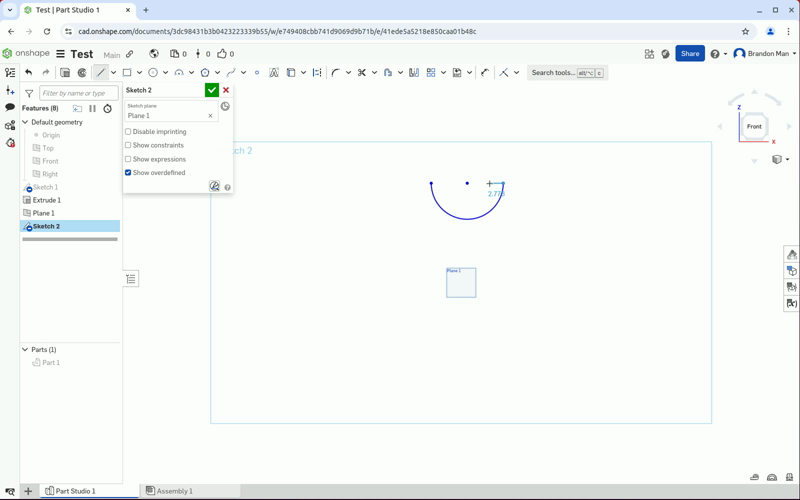
key_up(shift)
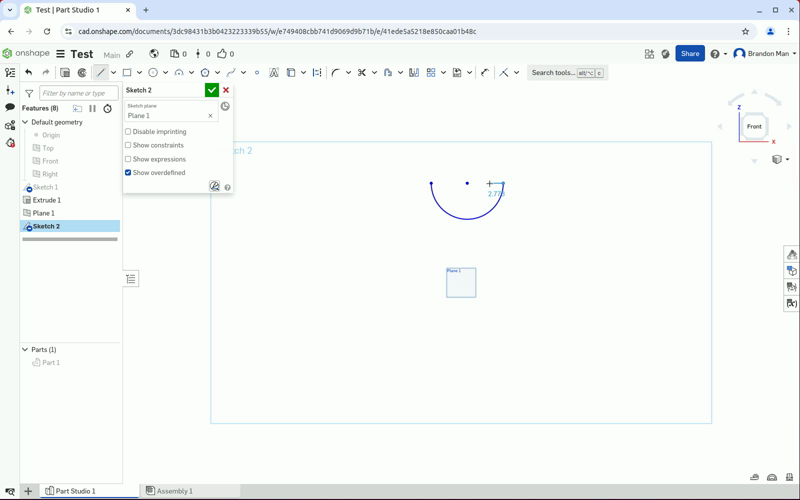
key(esc)
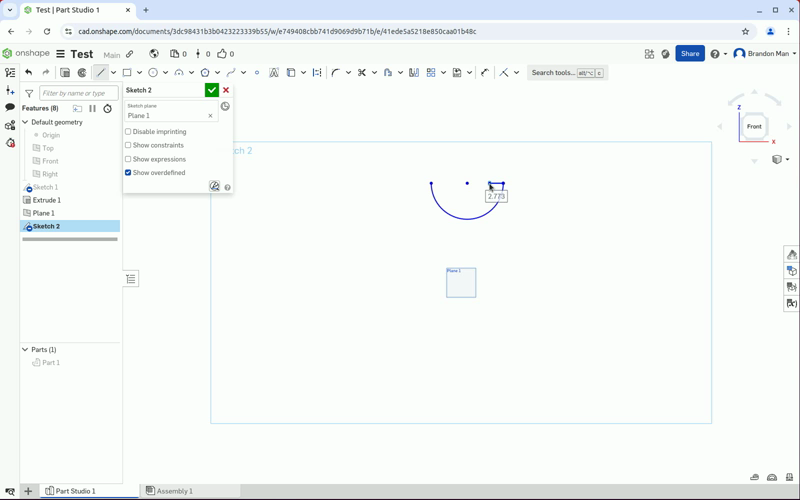
key(a)
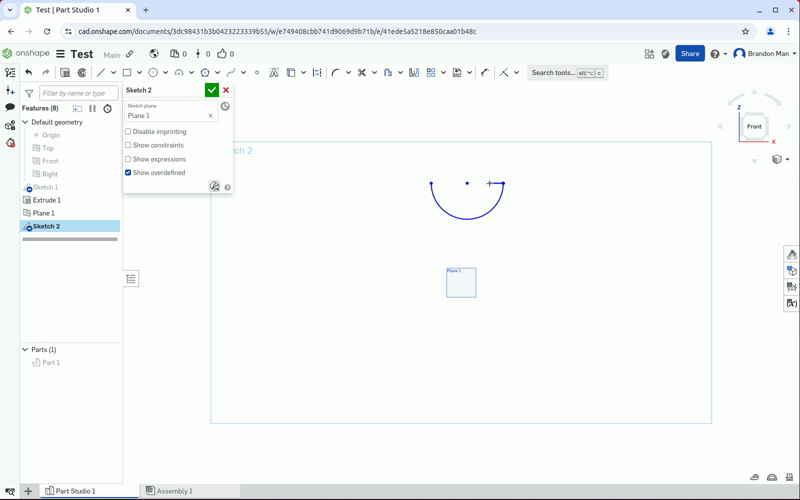
mouse_move(489, 183)
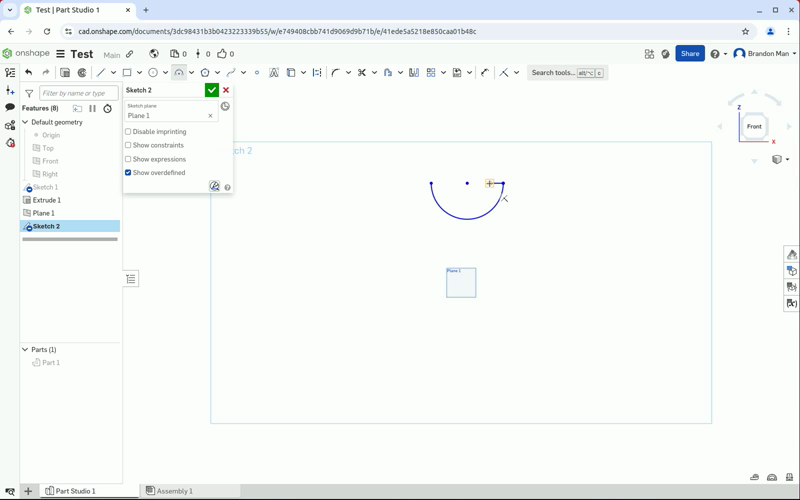
click(489, 183)
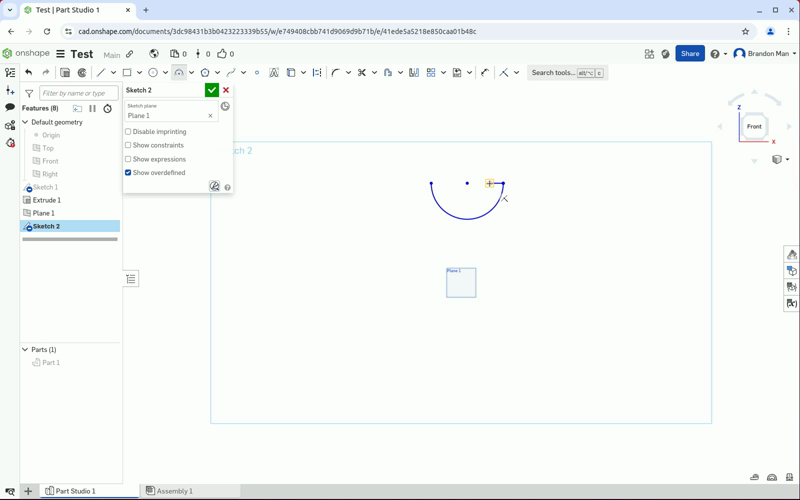
key_down(shift)
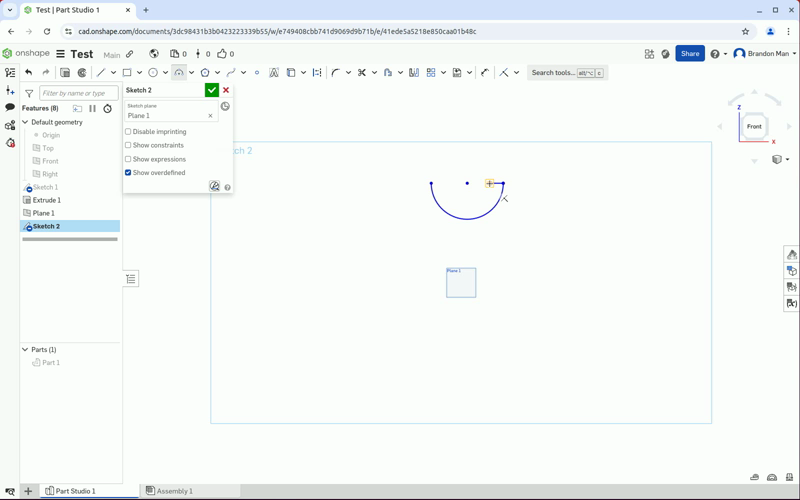
mouse_move(445, 183)
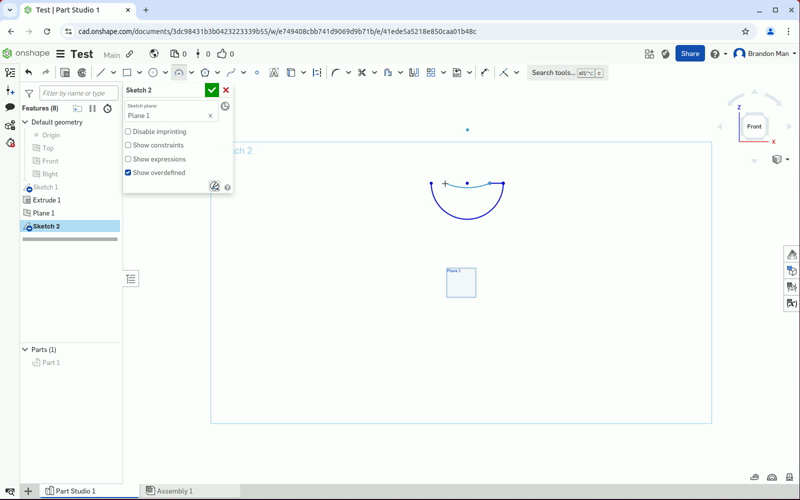
click(445, 183)
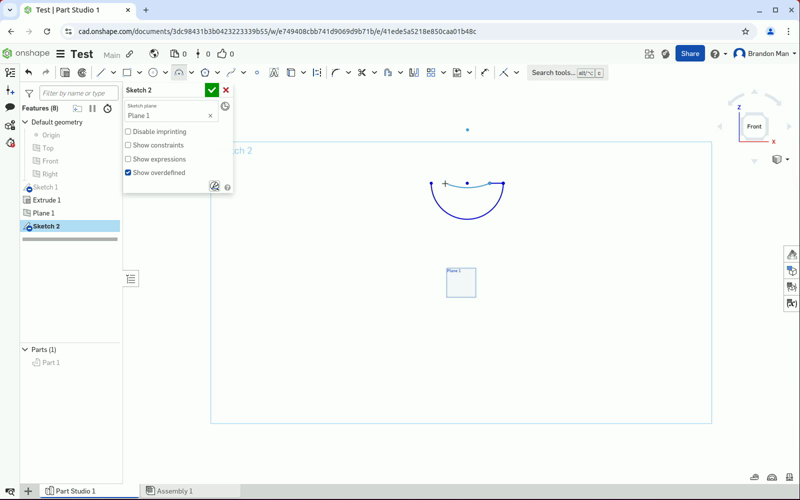
mouse_move(467, 205)
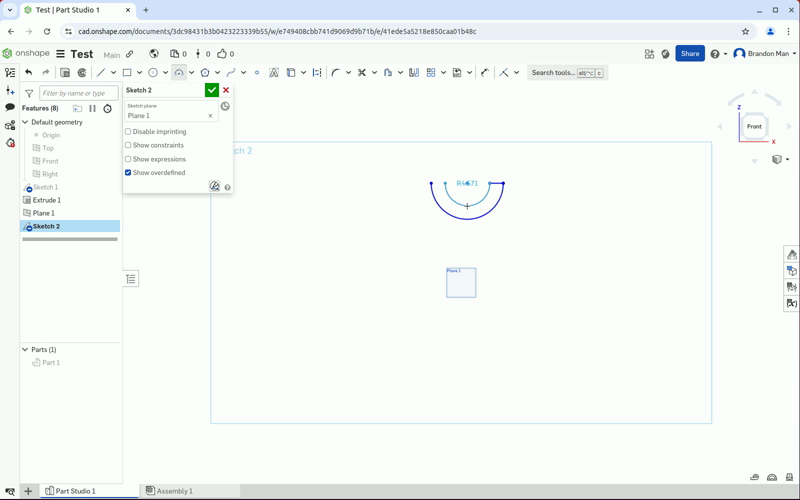
click(467, 205)
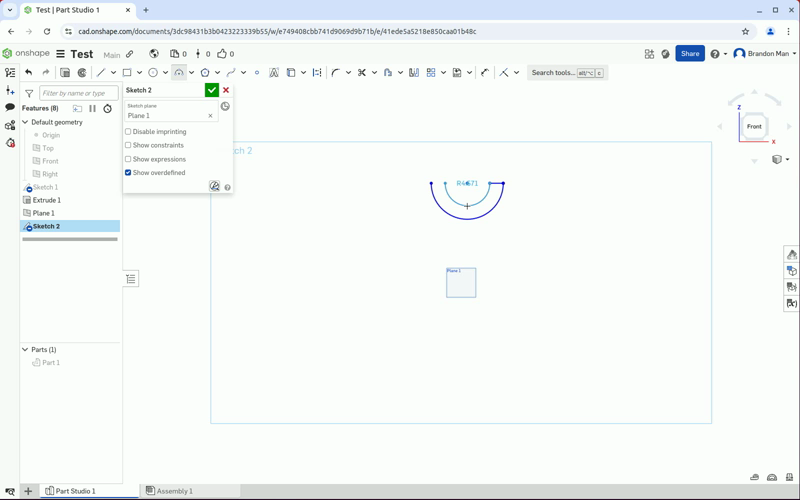
key_up(shift)
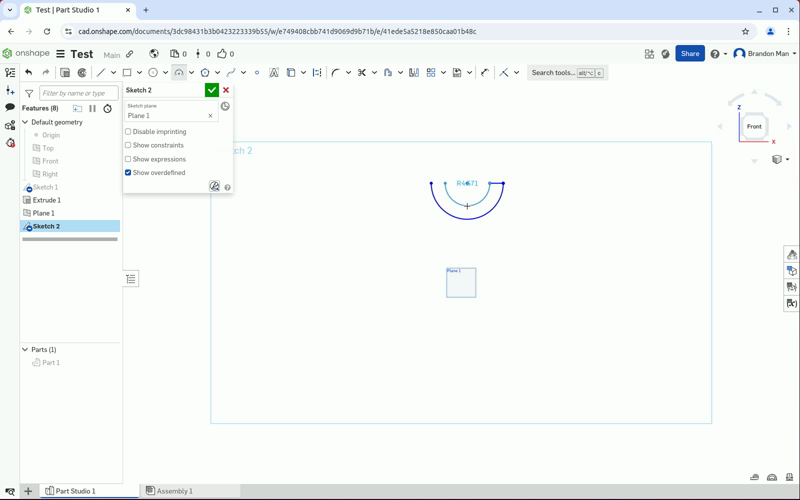
key(esc)
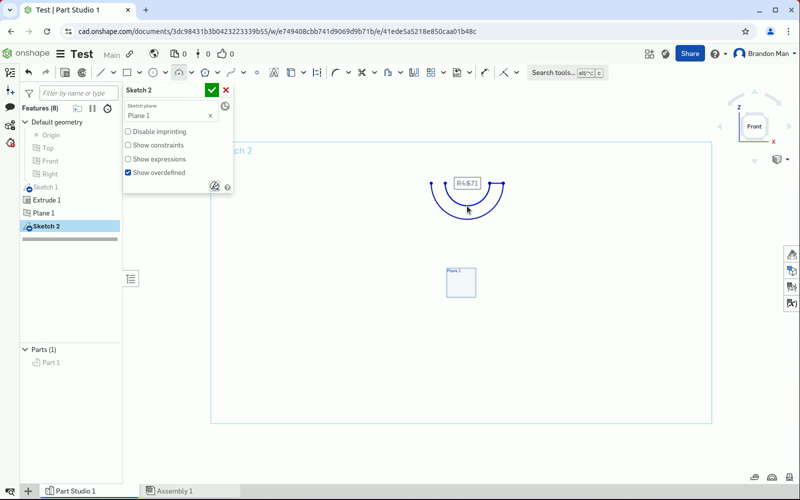
key(l)
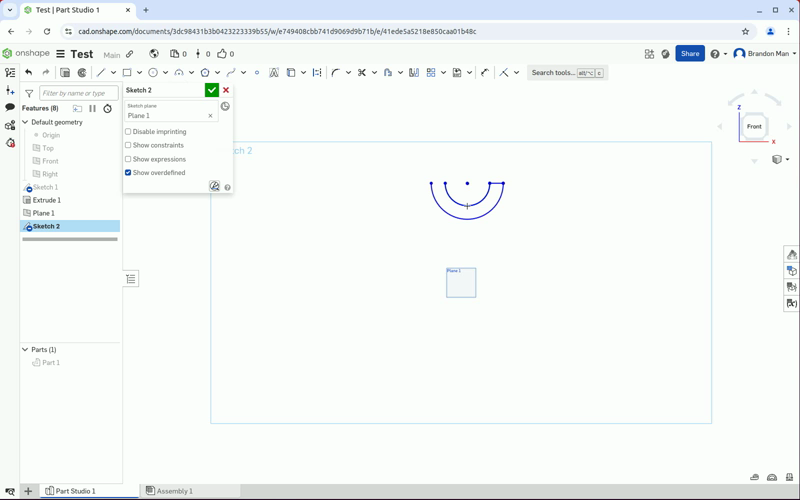
mouse_move(445, 183)
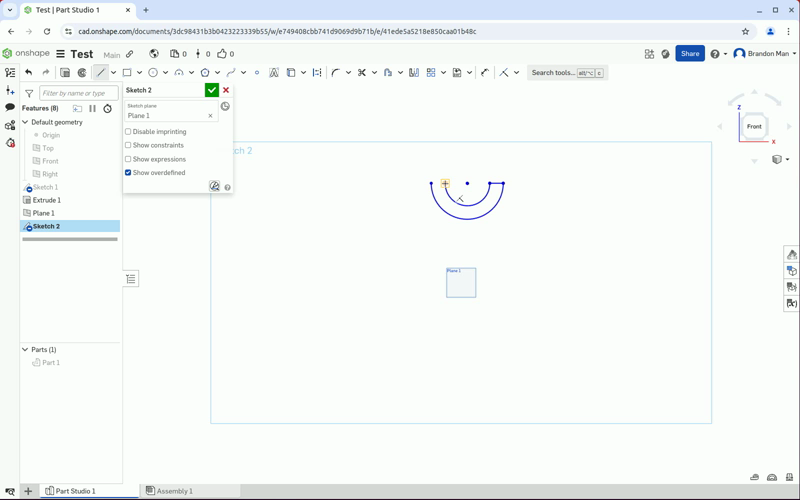
click(445, 183)
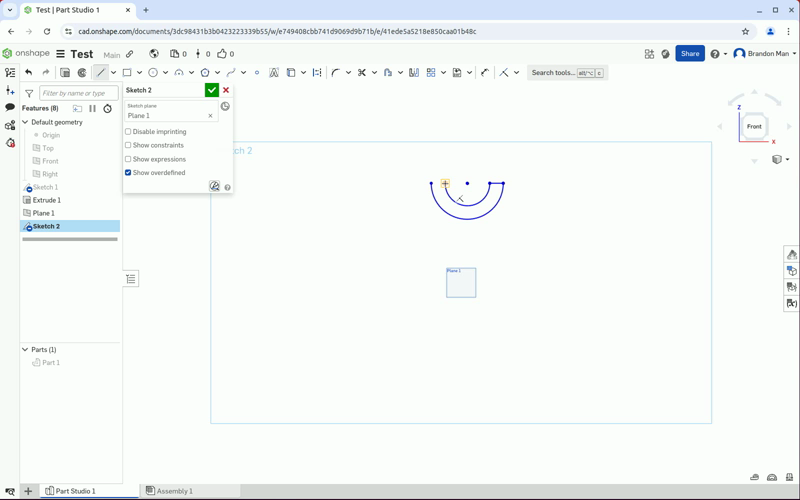
mouse_move(475, 183)
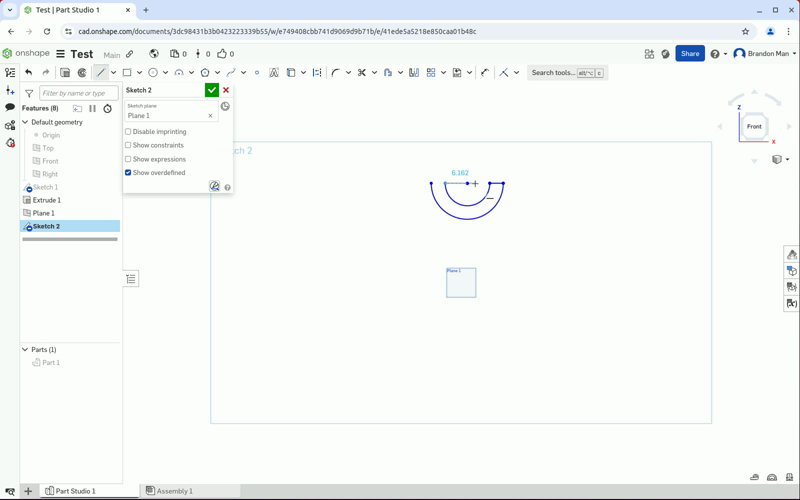
key_down(shift)
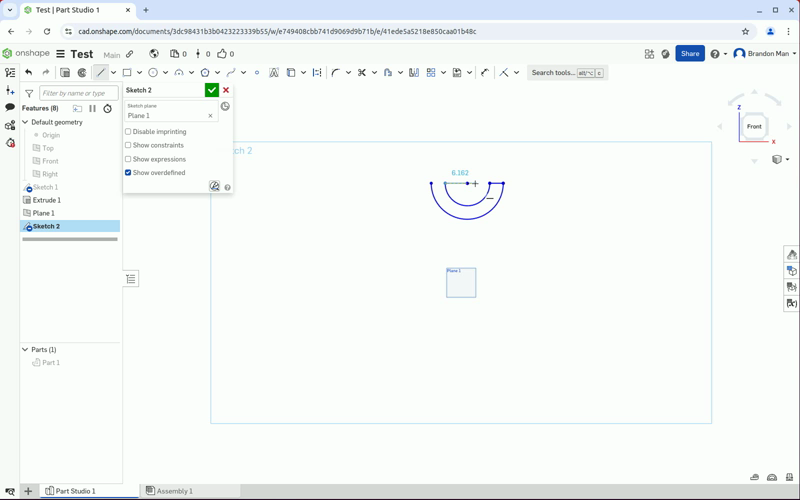
mouse_move(431, 183)
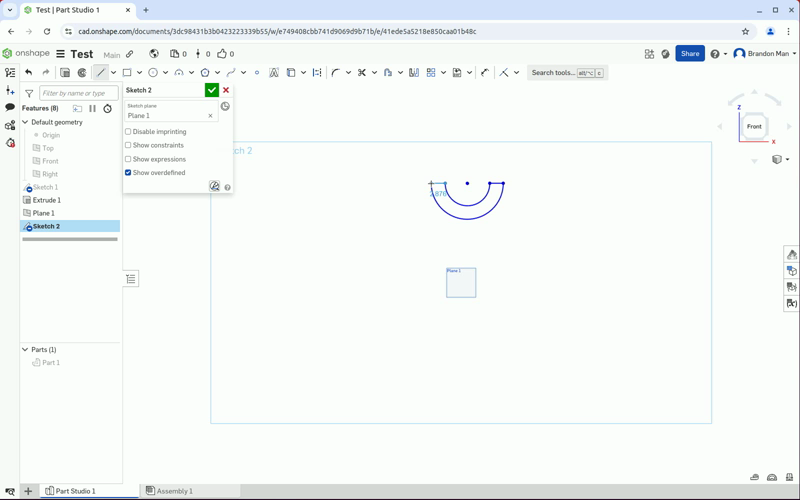
key_up(shift)
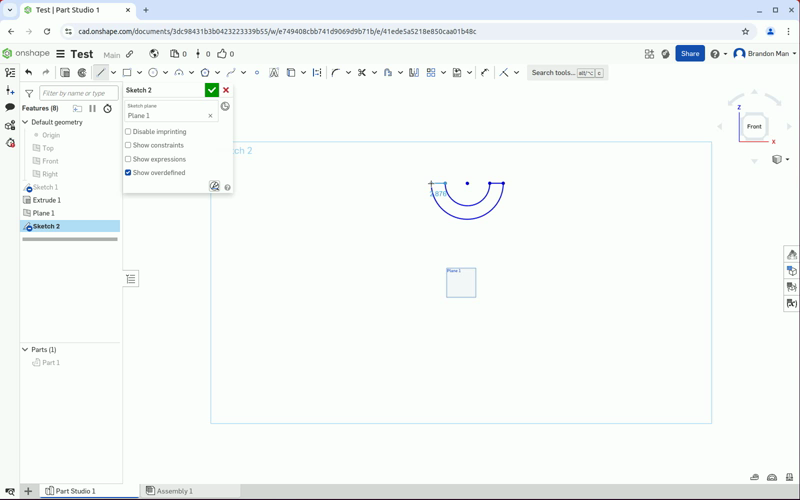
click(431, 183)
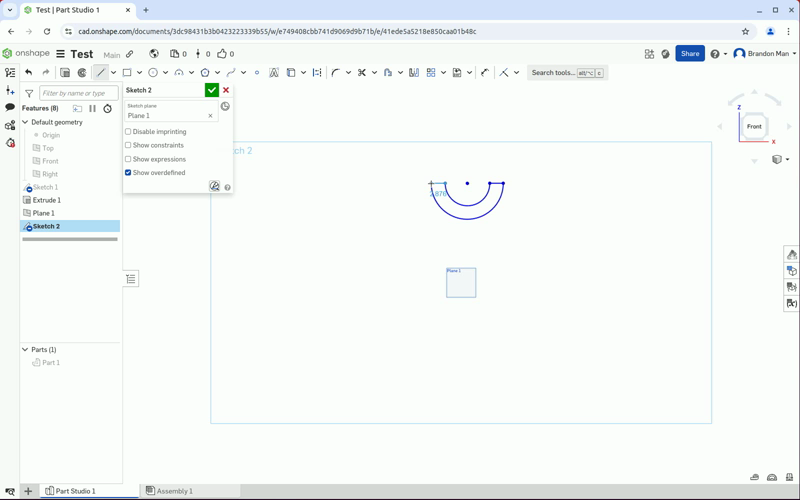
key(esc)
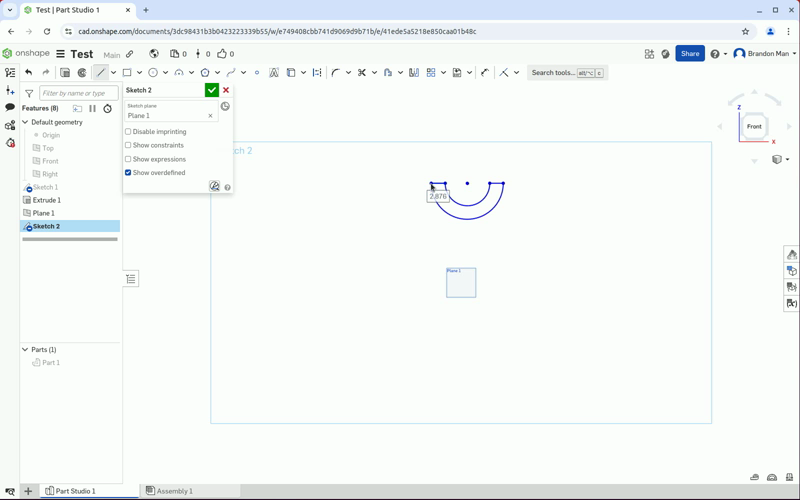
mouse_move(446, 188)
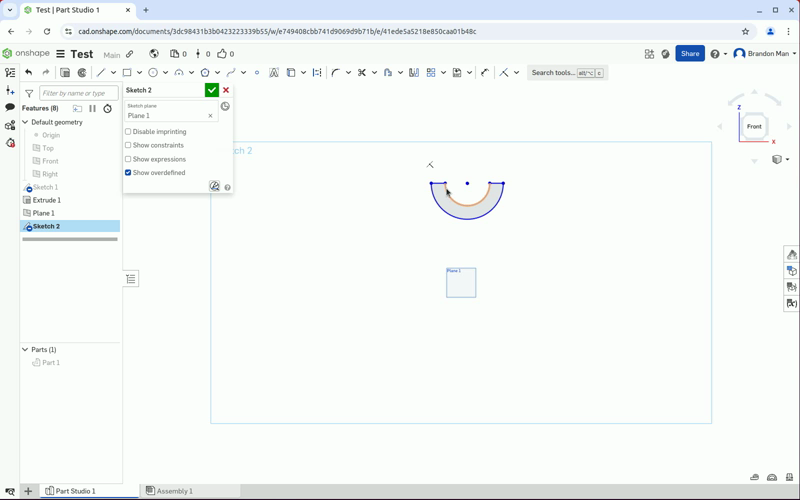
scroll(6)
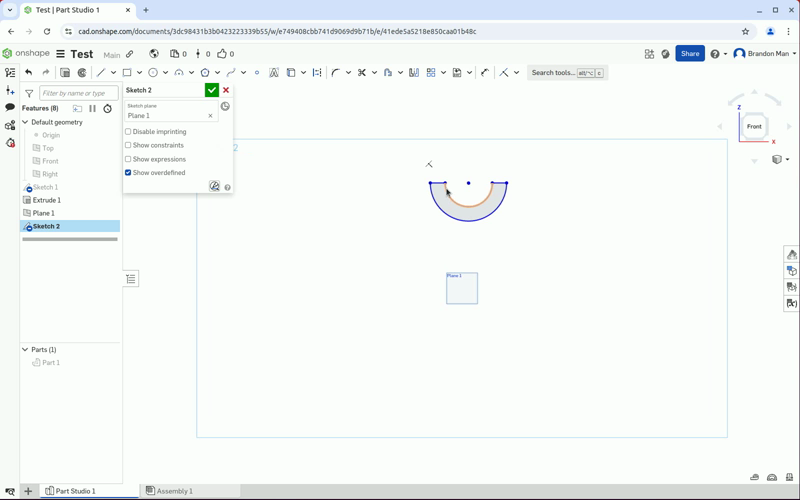
scroll(6)
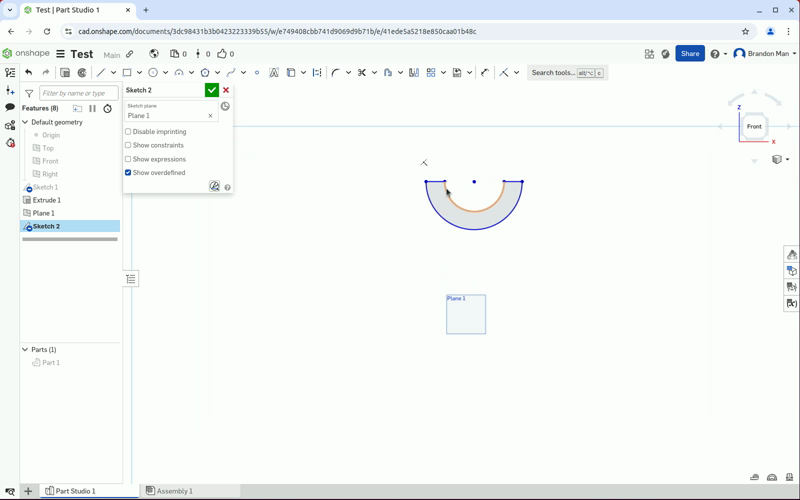
scroll(6)
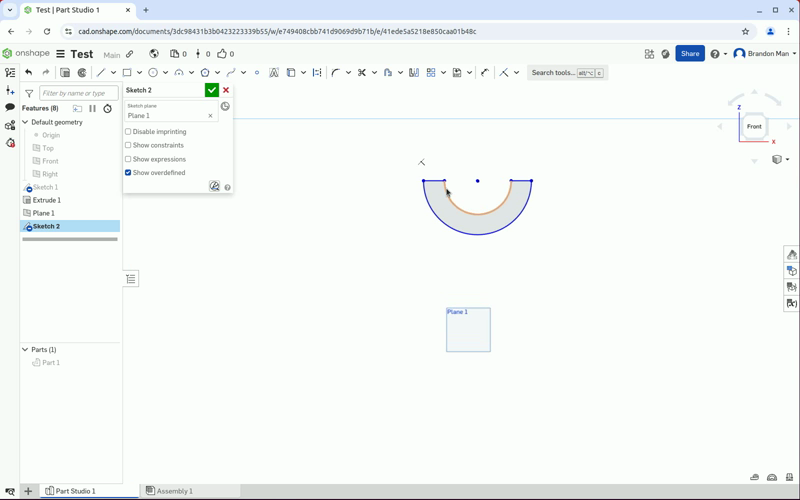
scroll(6)
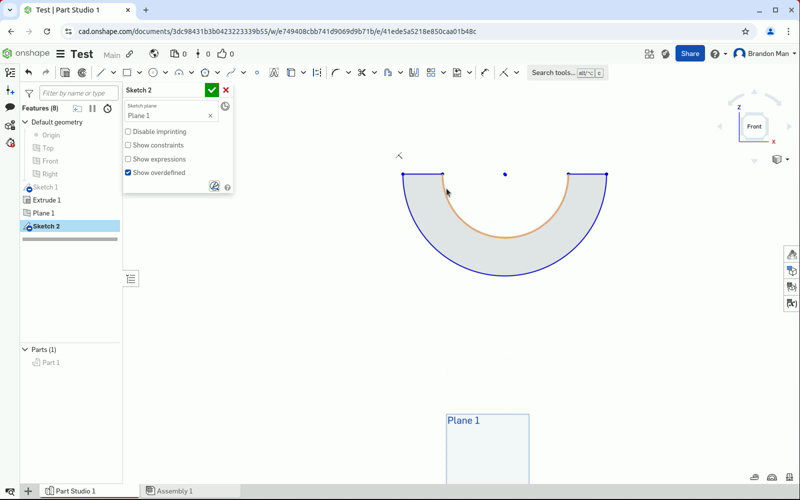
scroll(6)
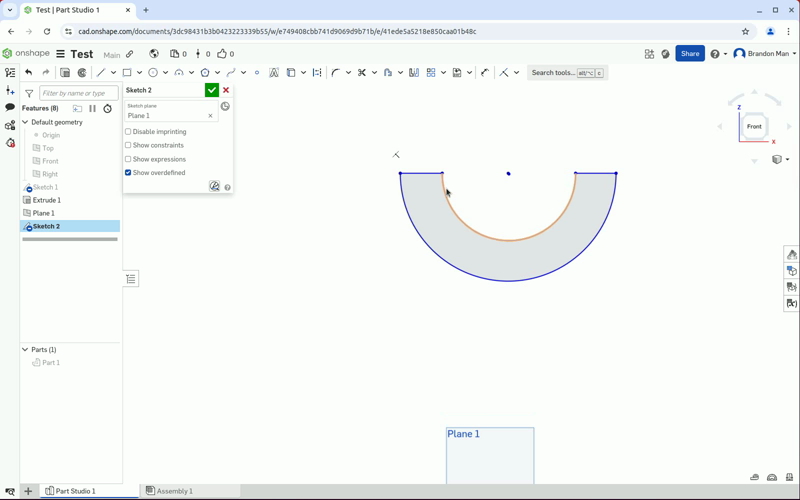
scroll(6)
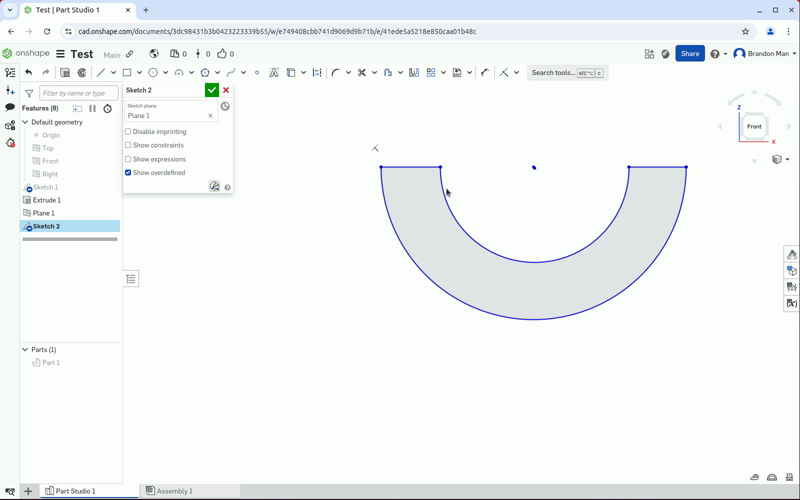
scroll(6)
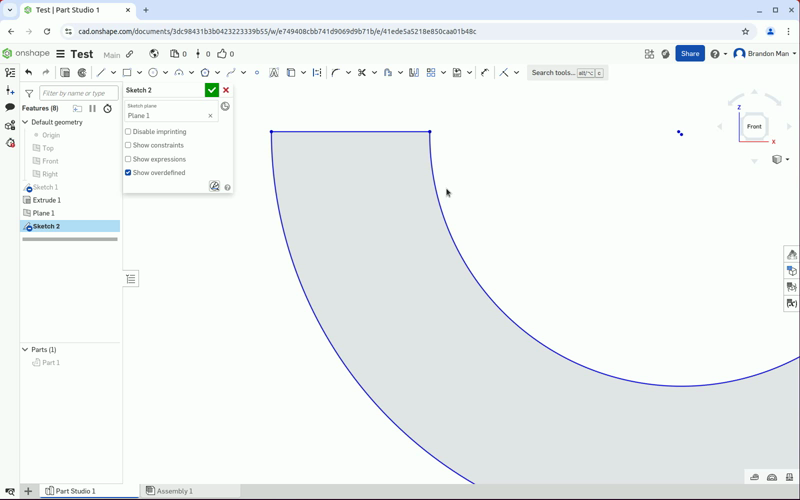
click(446, 188)
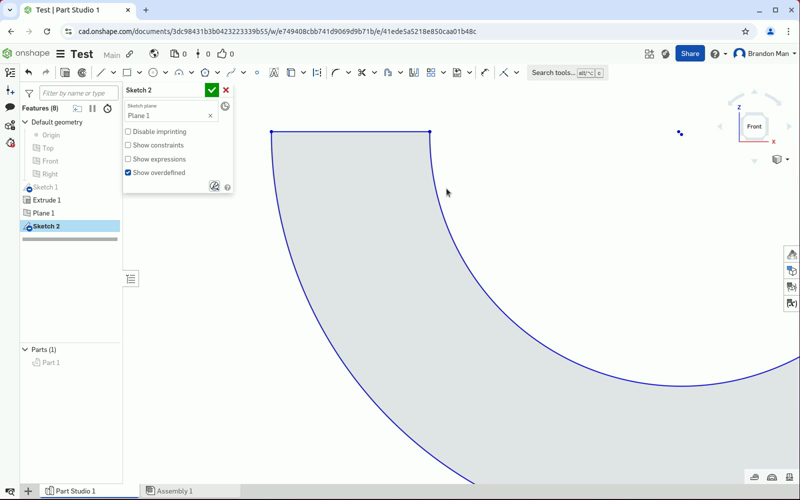
scroll(-6)
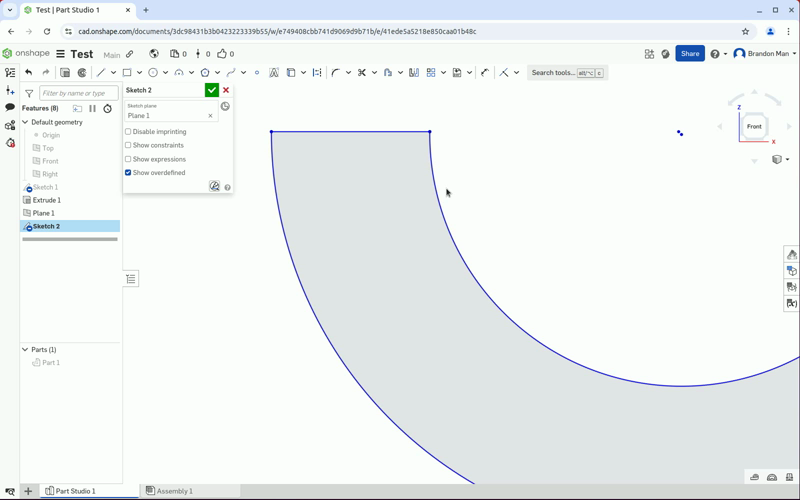
scroll(-6)
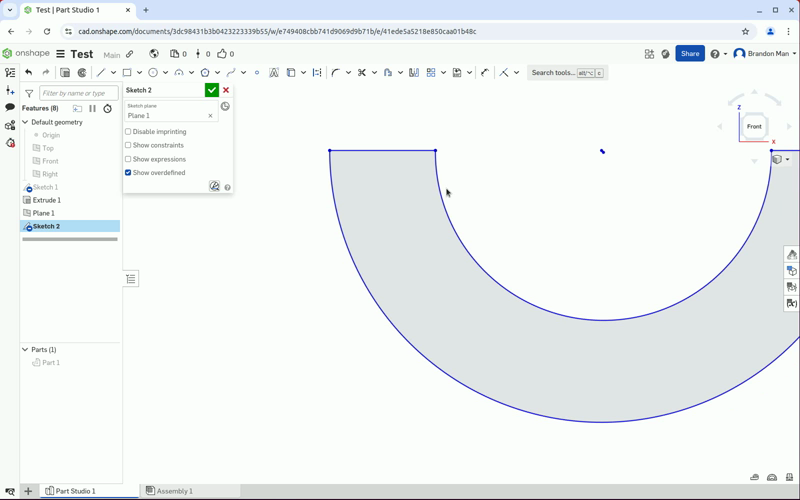
scroll(-6)
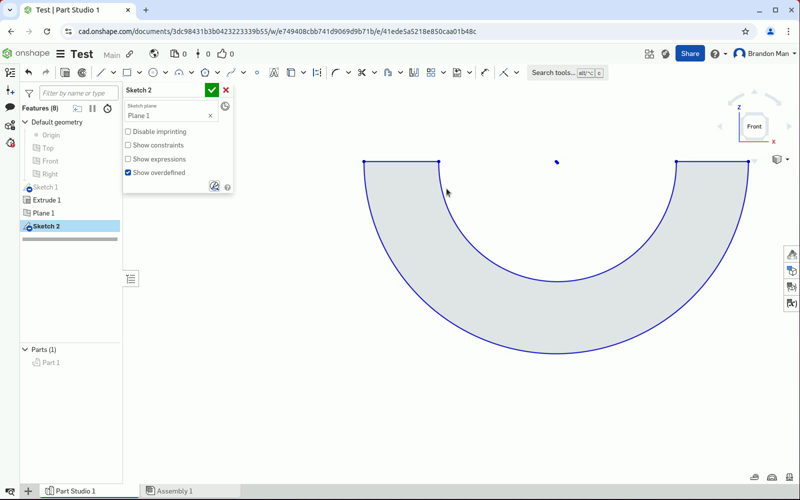
scroll(-6)
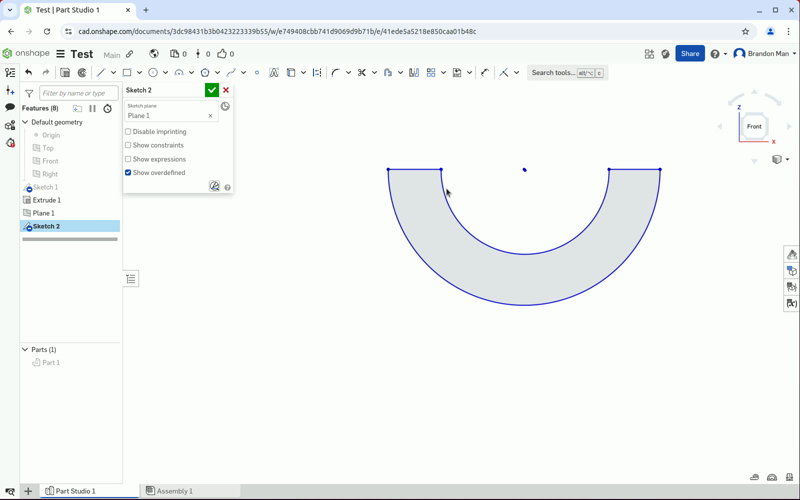
scroll(-6)
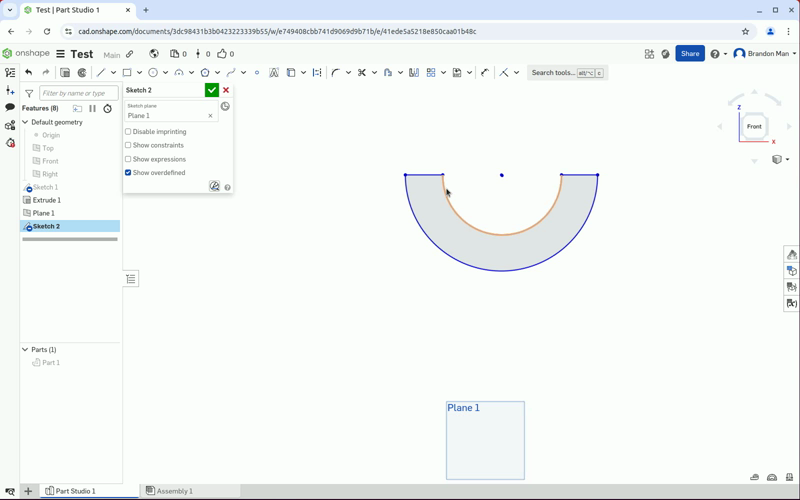
scroll(-6)
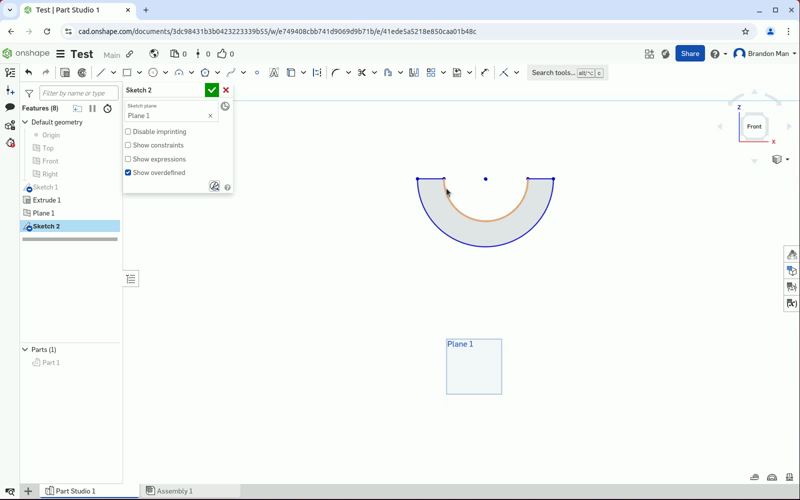
scroll(-6)
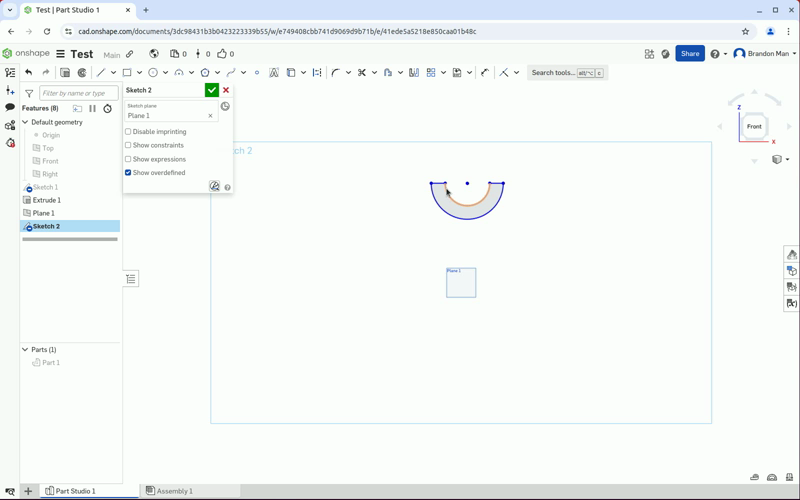
mouse_move(73, 352)
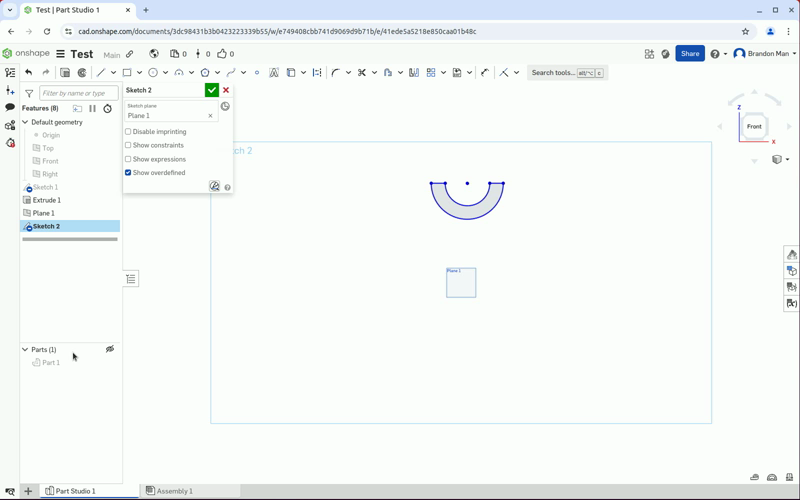
key(shift+y)
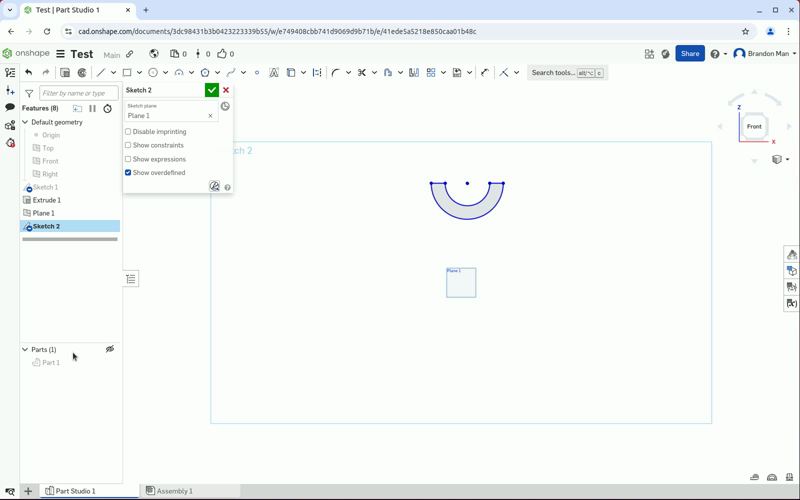
key(shift+e)
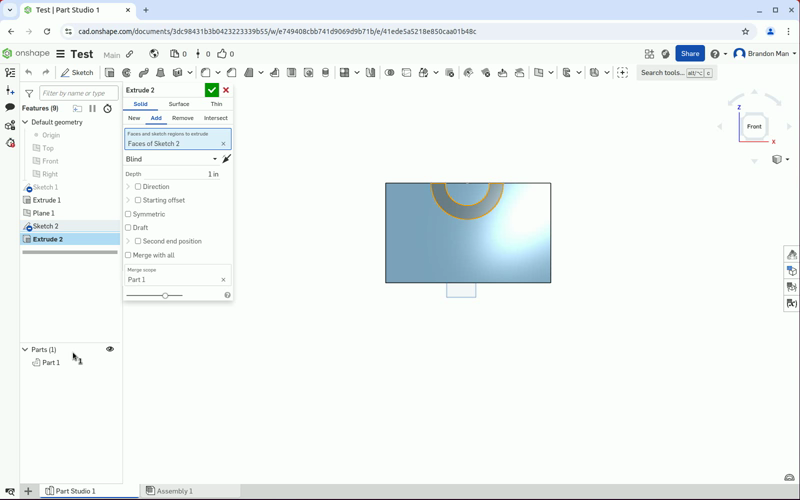
mouse_move(143, 106)
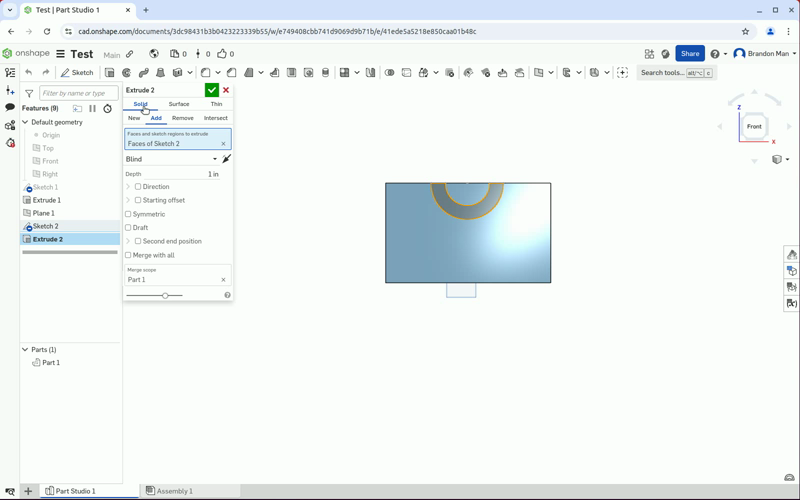
click(143, 106)
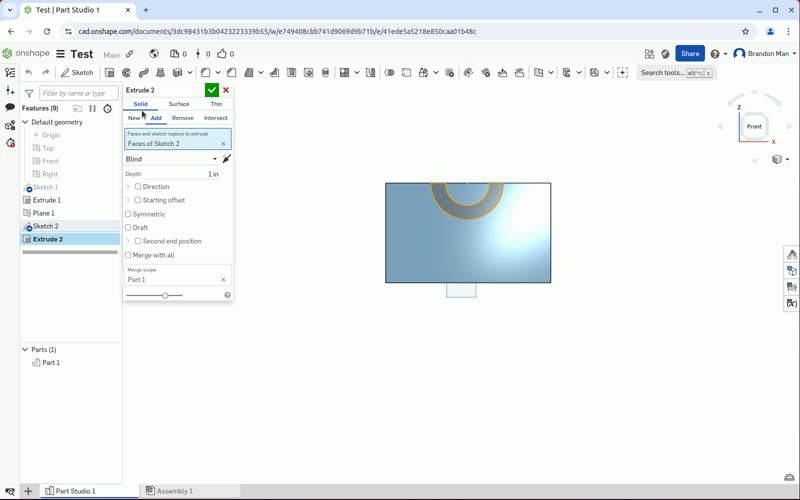
mouse_move(137, 120)
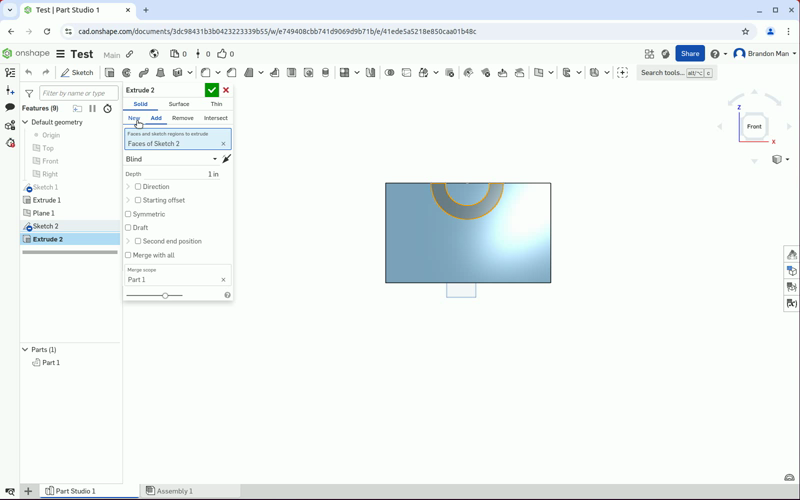
click(137, 120)
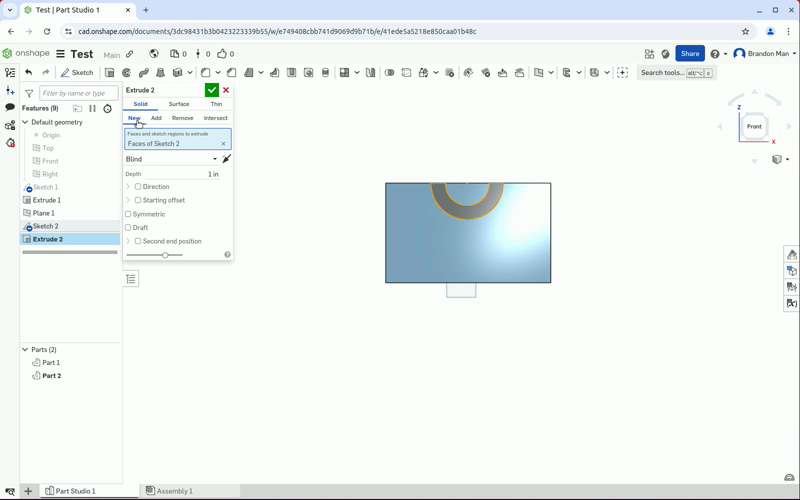
key(tab, 4)
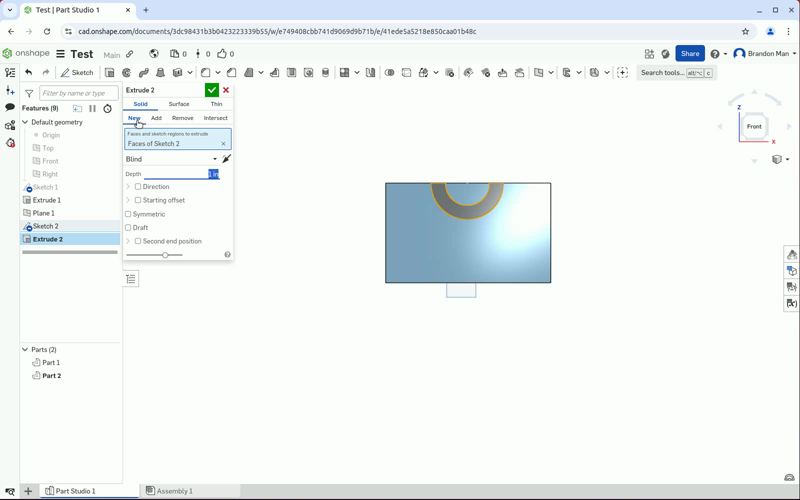
text(6.018)
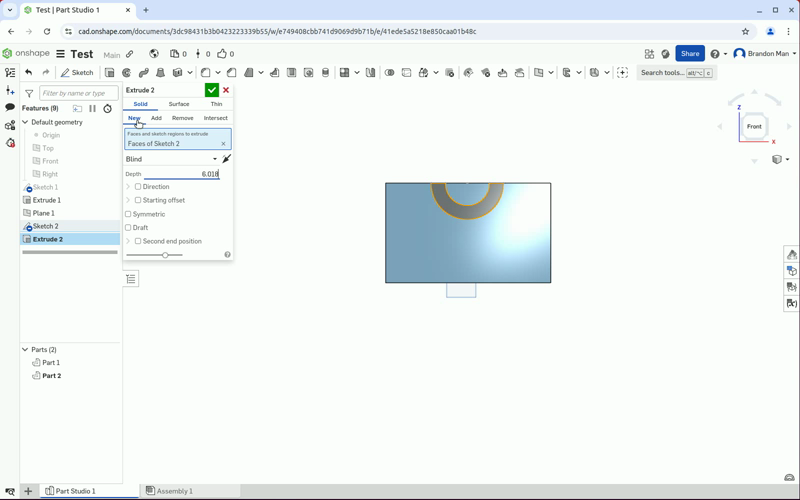
key(enter)
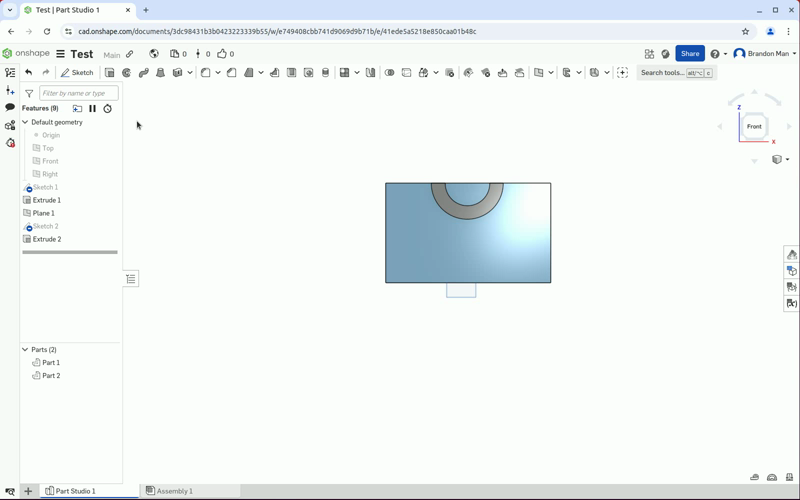
key(shift+h)
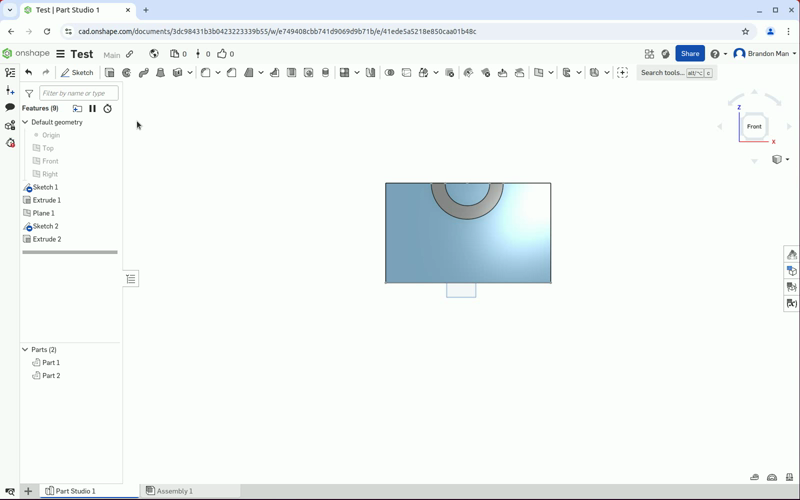
key(shift+h)
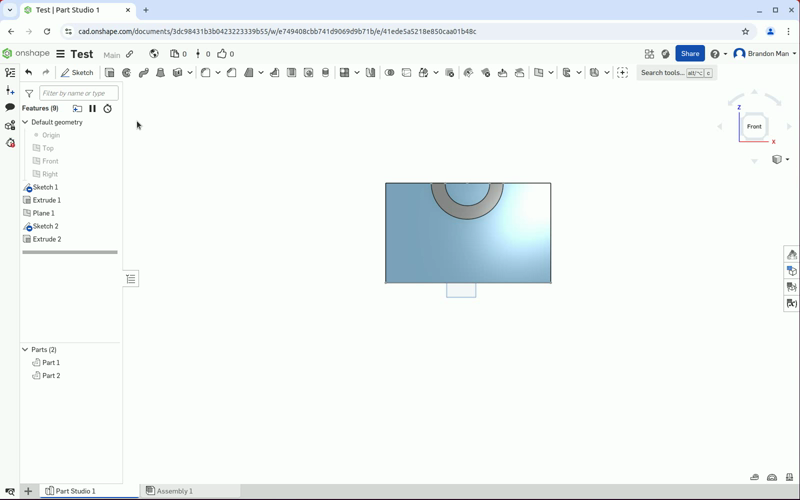
key(shift+7)
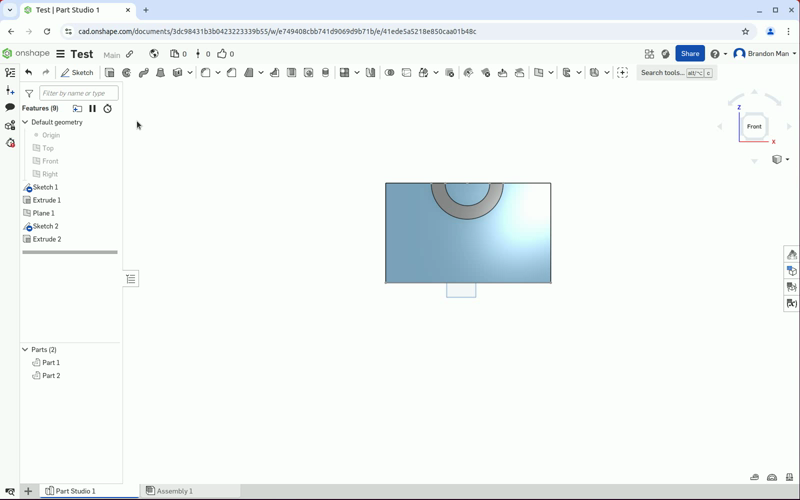
key(left, 2)
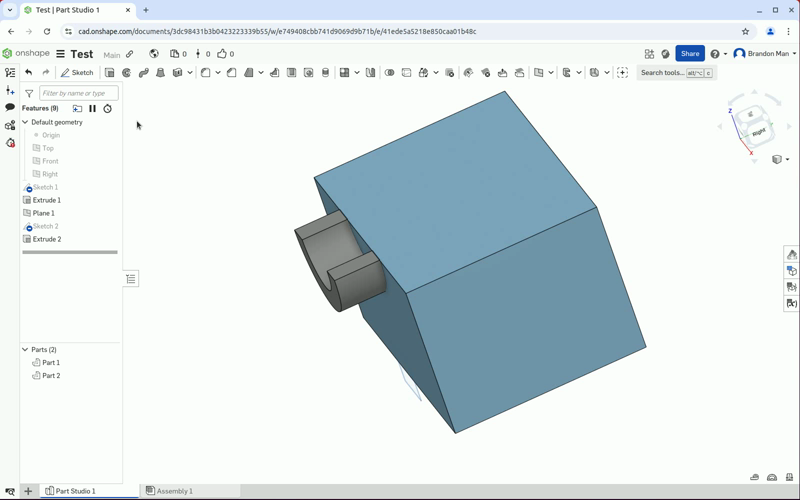
key(down, 2)
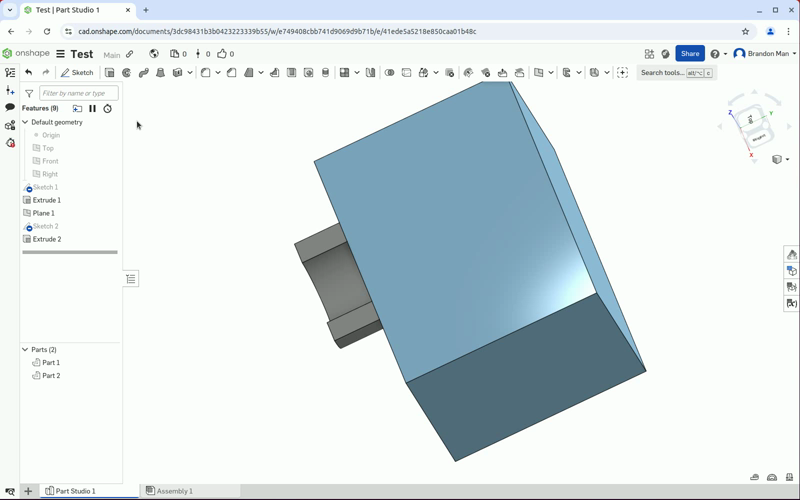
key(up, 2)
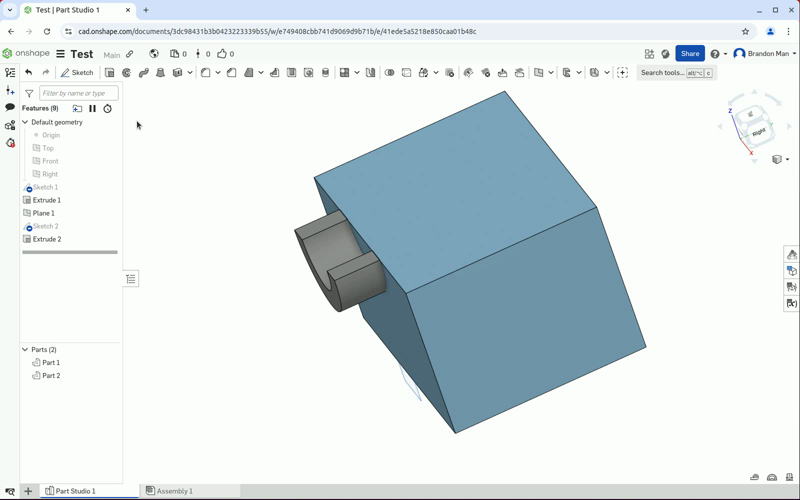
key(right, 2)
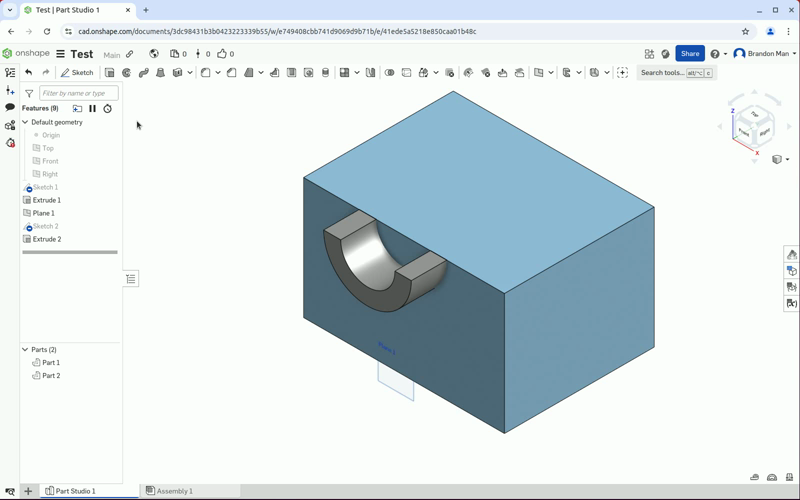
mouse_move(73, 189)
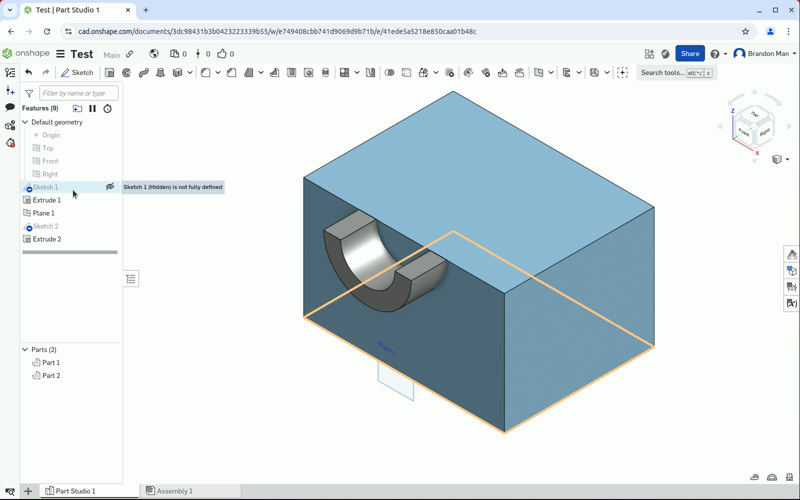
click(73, 189)